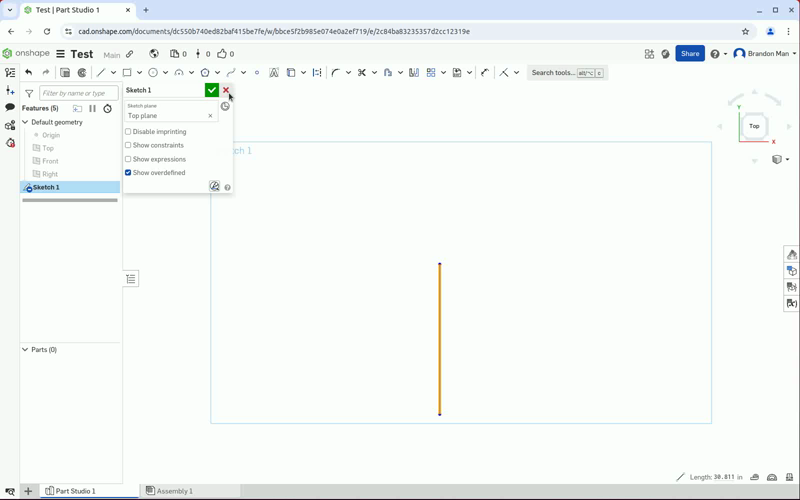
key(shift+h)
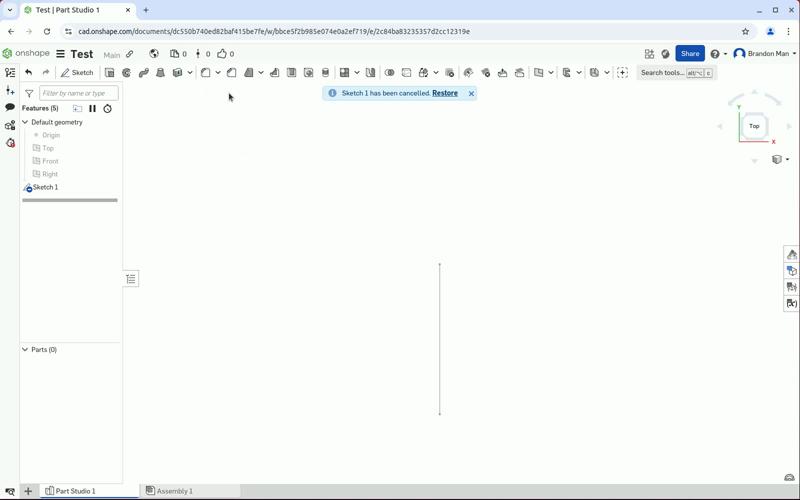
key(shift+s)
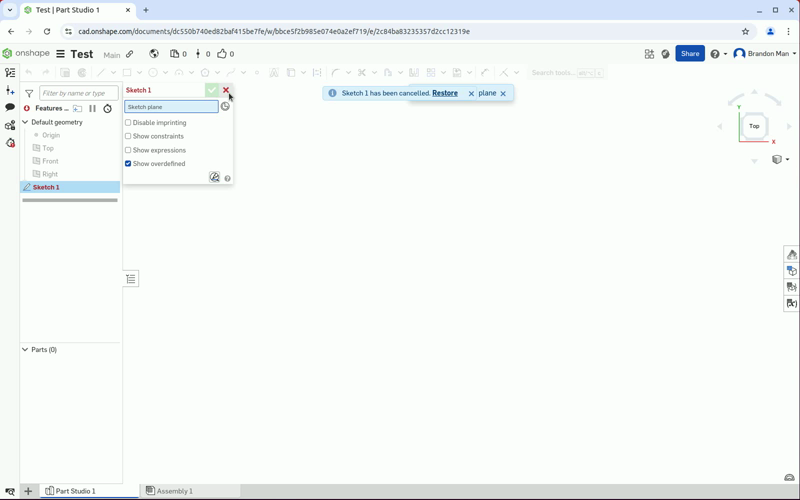
mouse_move(73, 150)
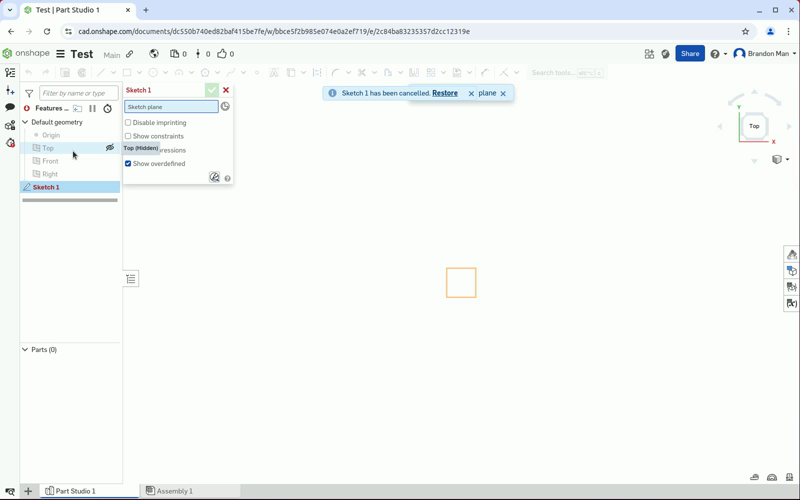
click(73, 150)
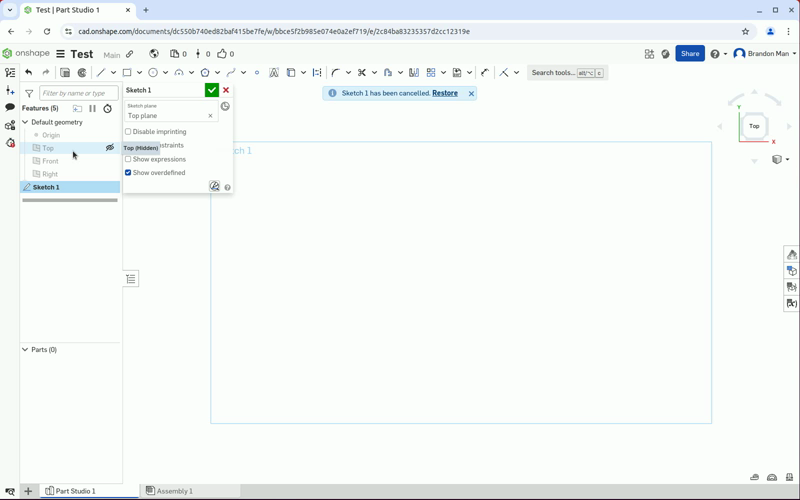
mouse_move(73, 352)
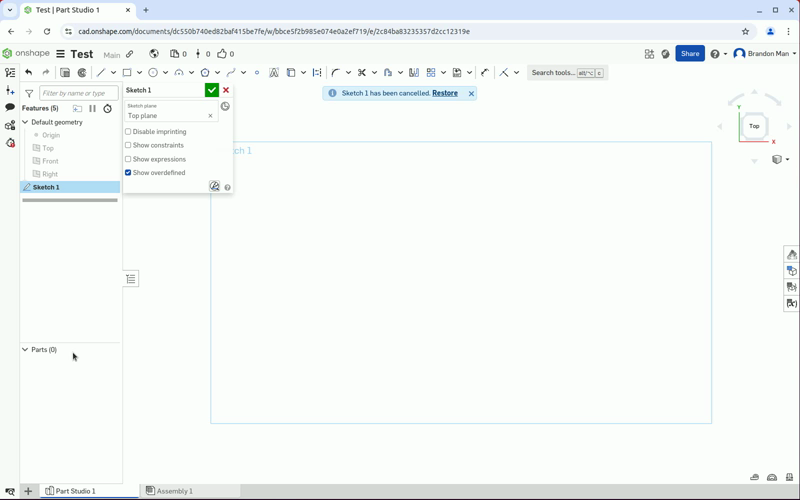
key(y)
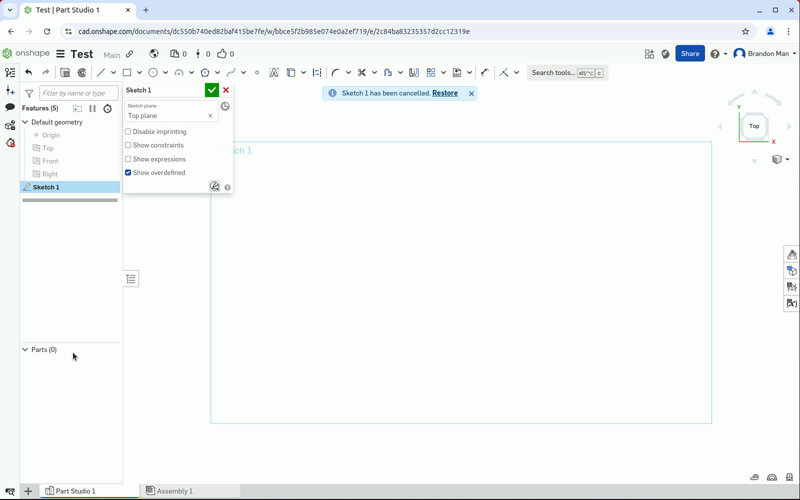
key(l)
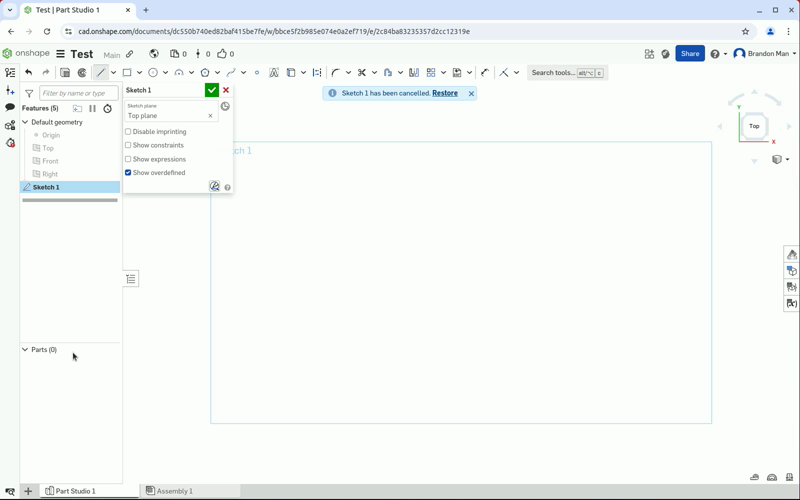
key_down(shift)
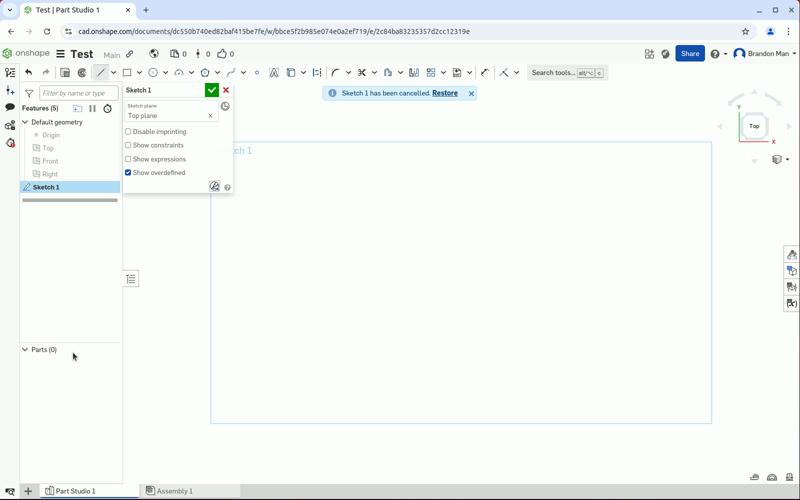
mouse_move(391, 326)
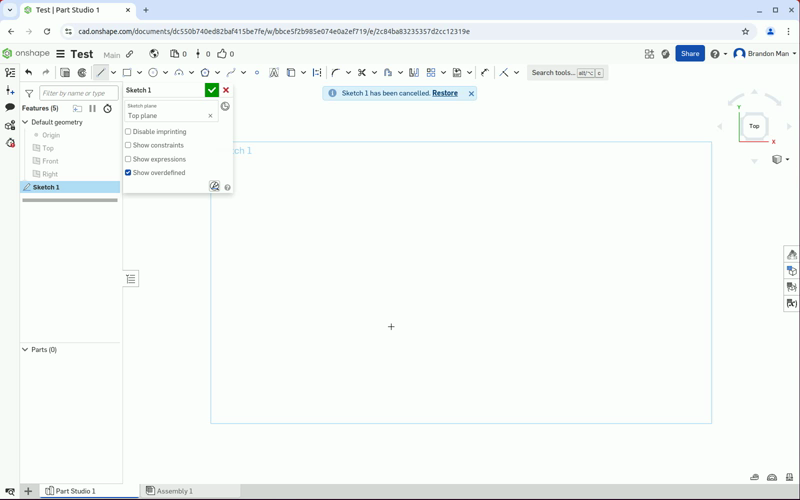
click(391, 326)
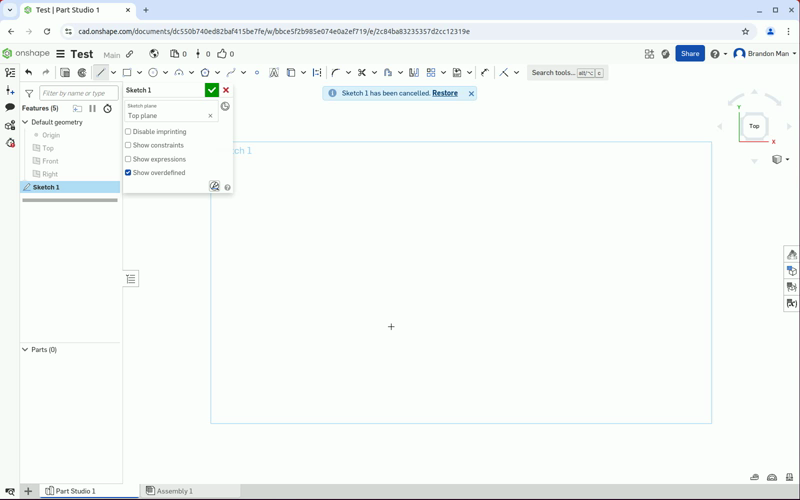
key_up(shift)
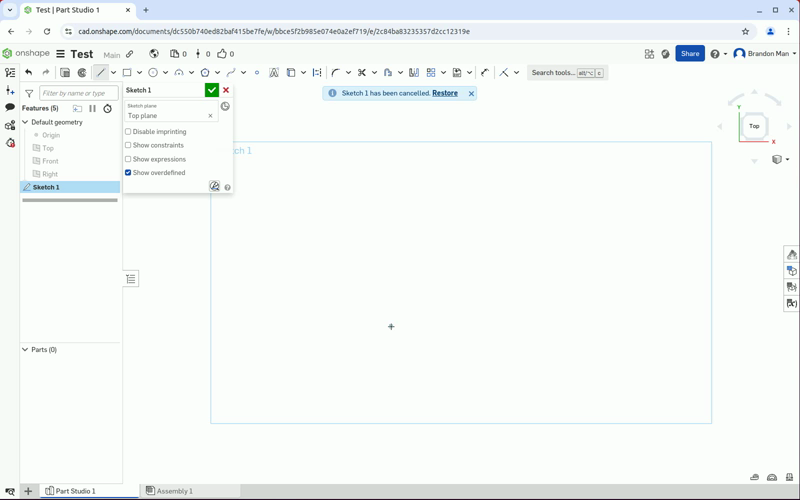
key_down(shift)
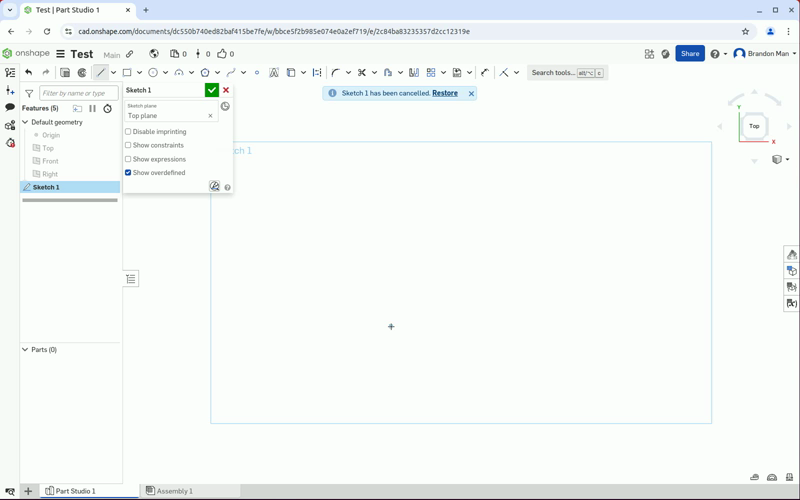
mouse_move(529, 324)
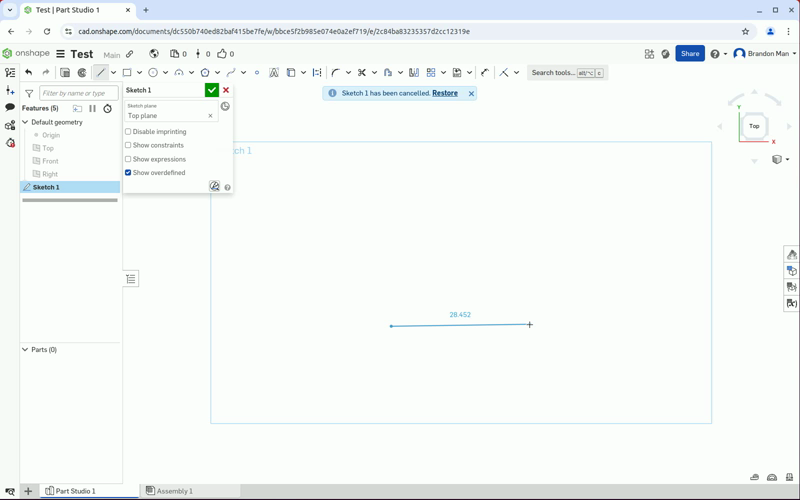
click(529, 324)
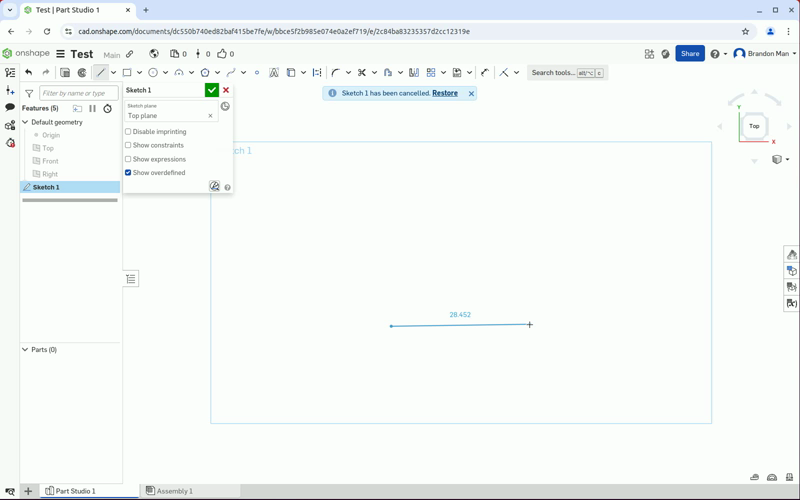
key_up(shift)
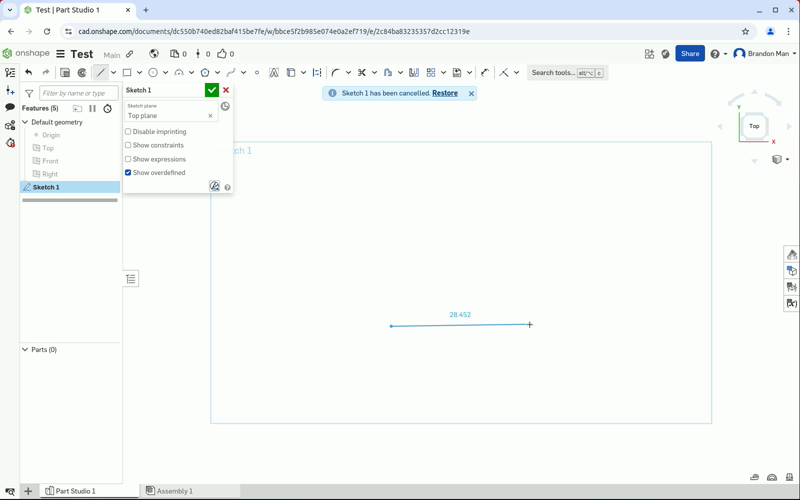
key(esc)
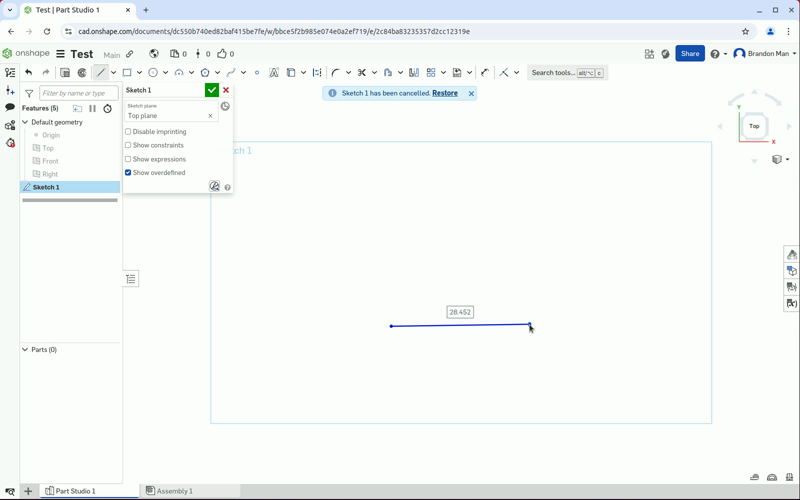
key(a)
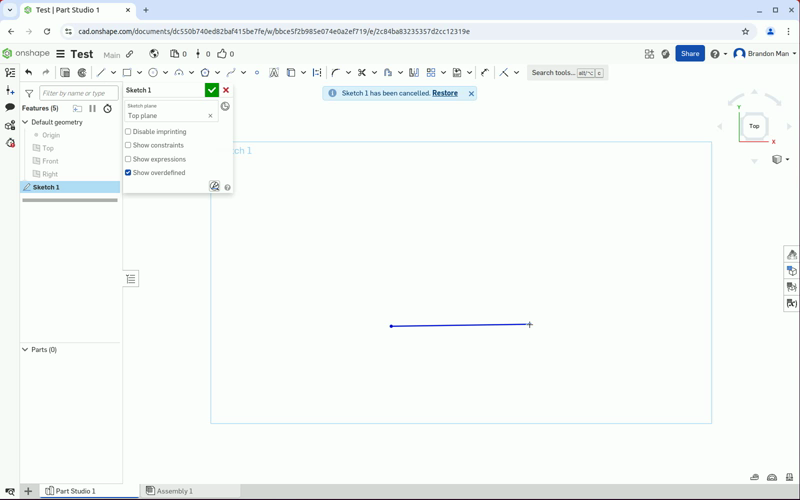
mouse_move(529, 324)
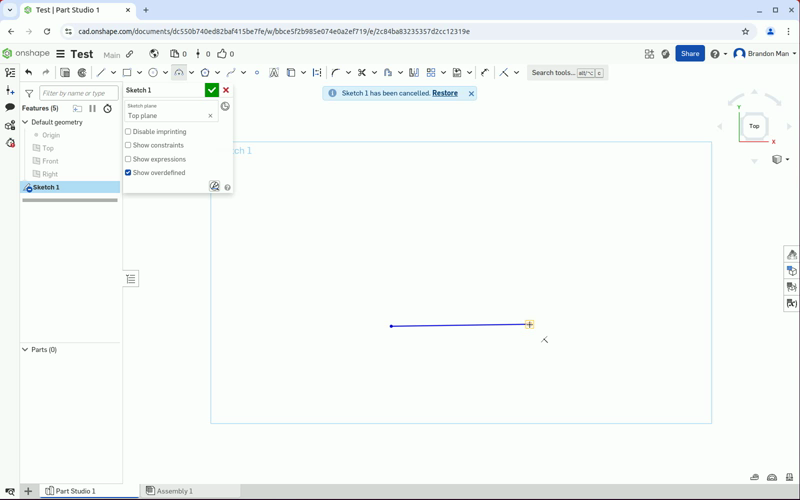
click(529, 324)
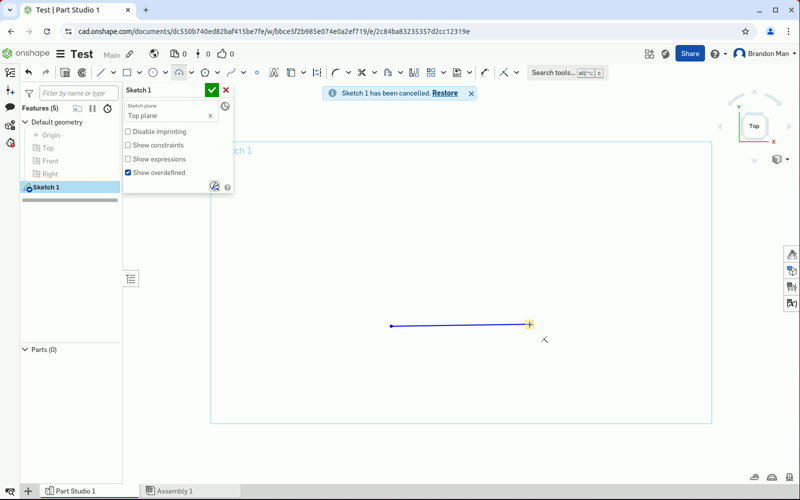
key_down(shift)
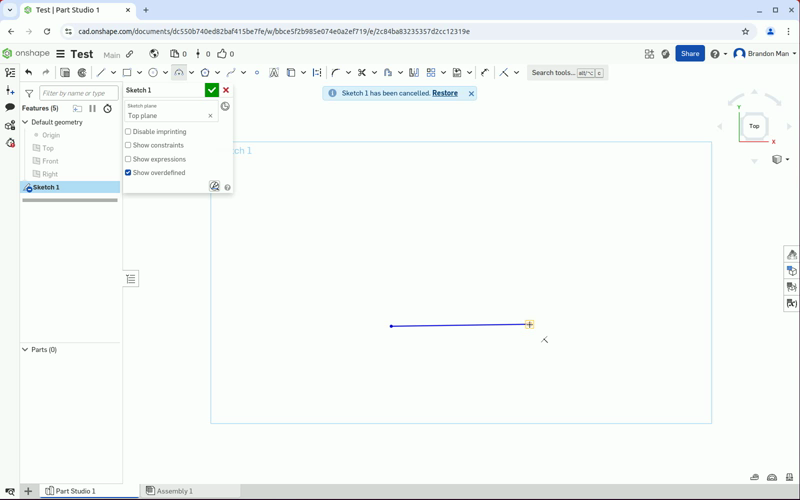
mouse_move(529, 241)
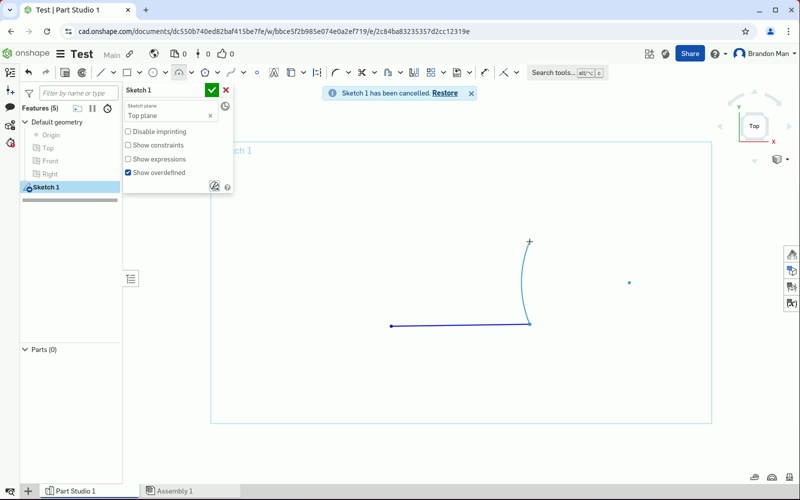
click(529, 241)
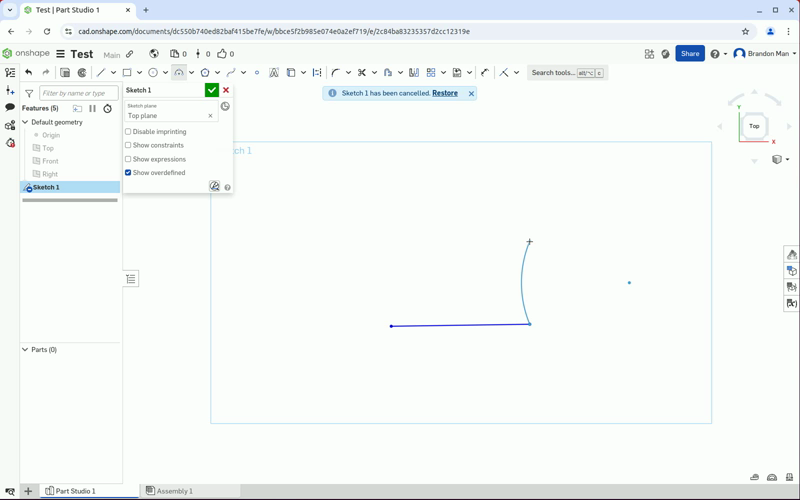
mouse_move(570, 282)
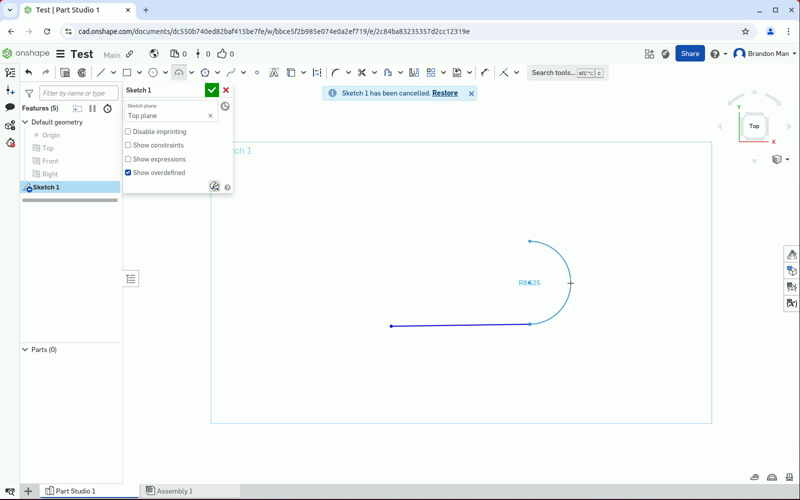
click(570, 282)
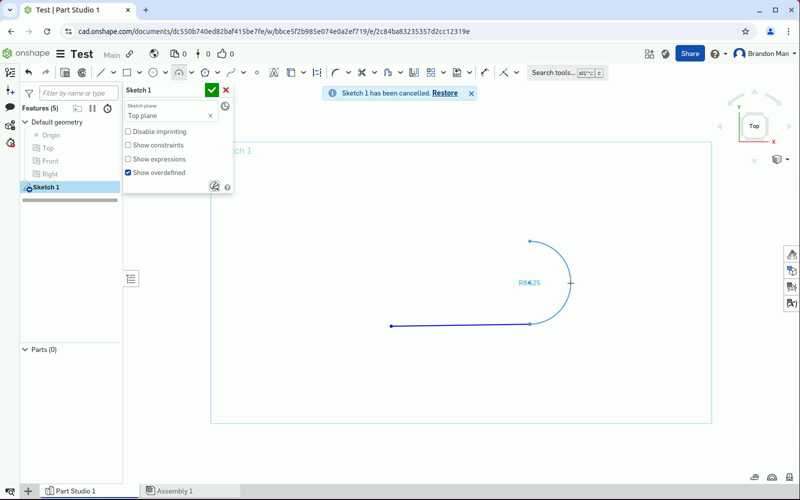
key_up(shift)
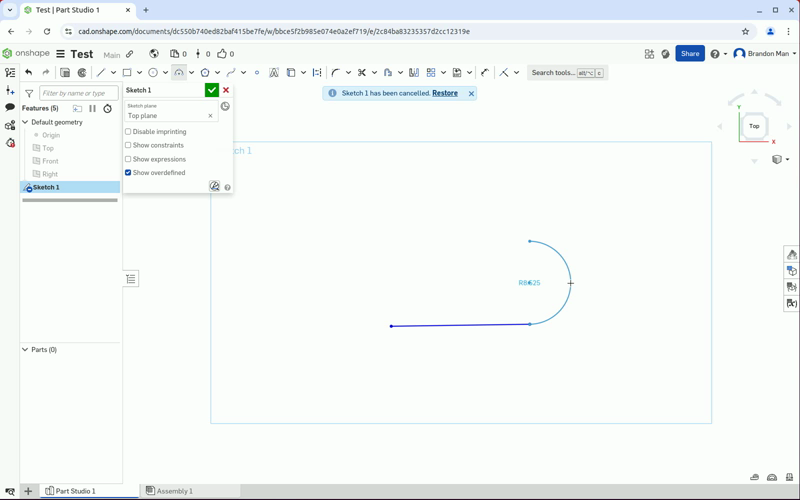
key(esc)
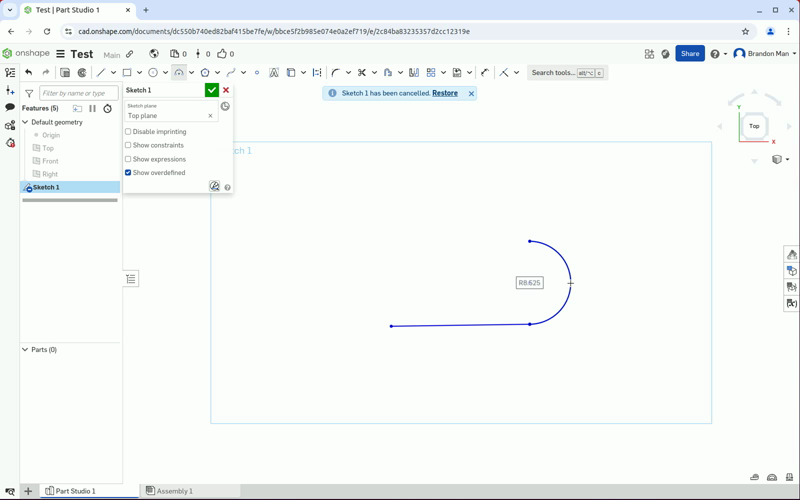
key(l)
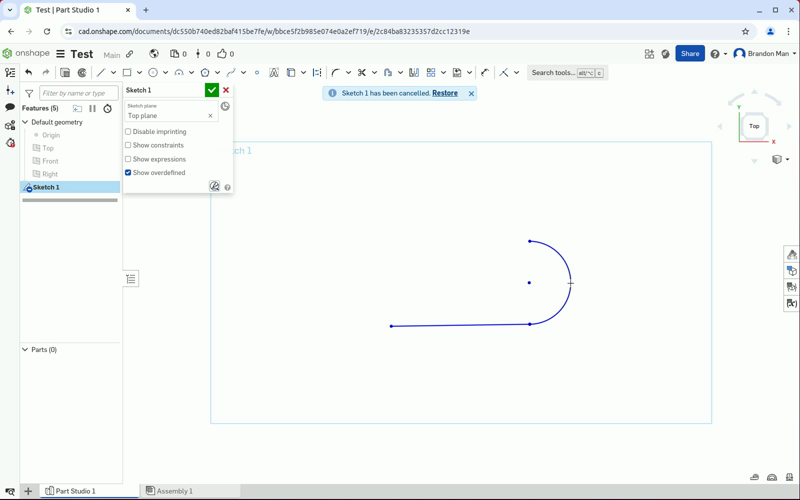
mouse_move(529, 241)
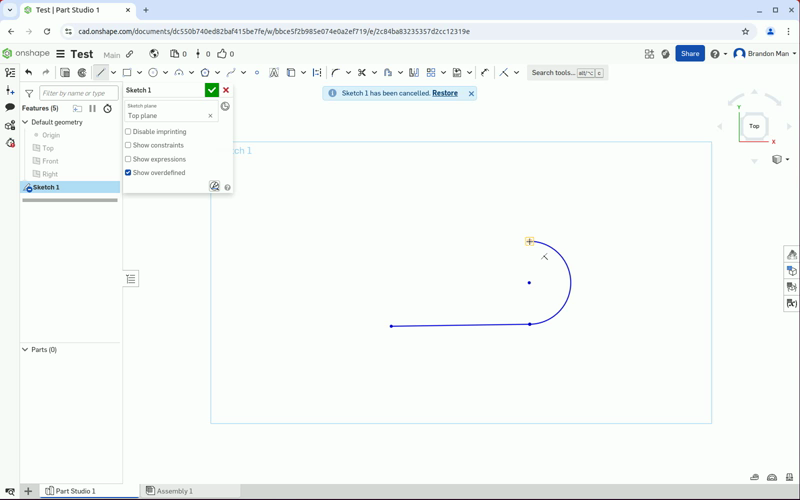
click(529, 241)
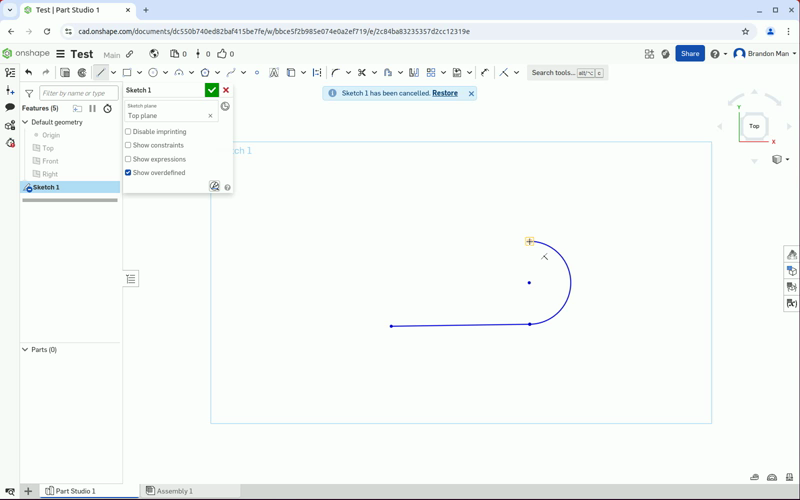
key_down(shift)
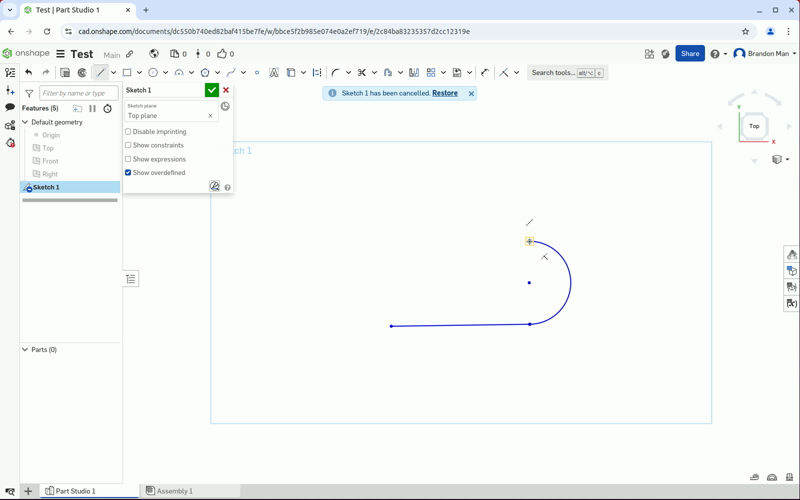
mouse_move(391, 241)
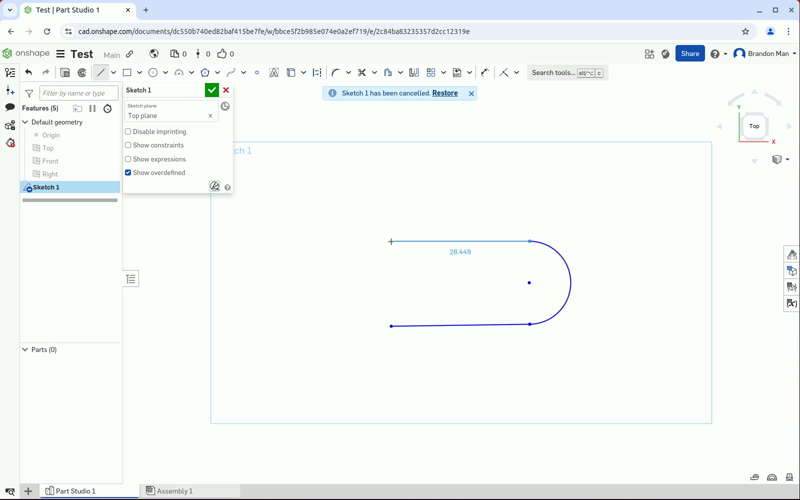
click(391, 241)
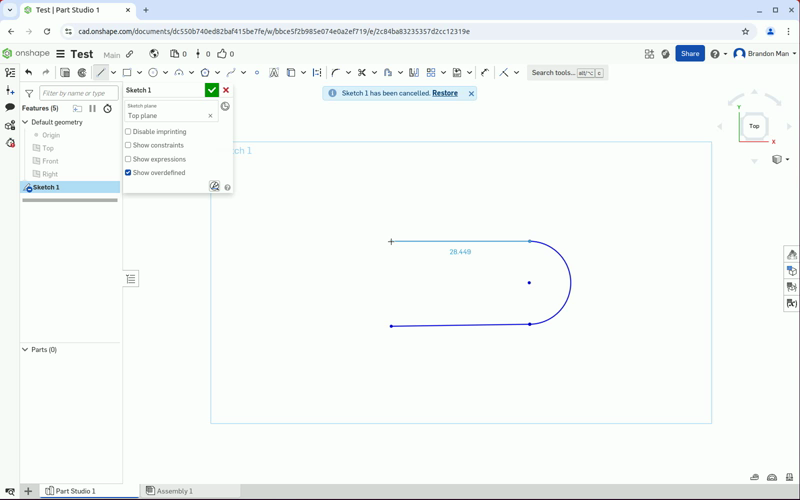
key_up(shift)
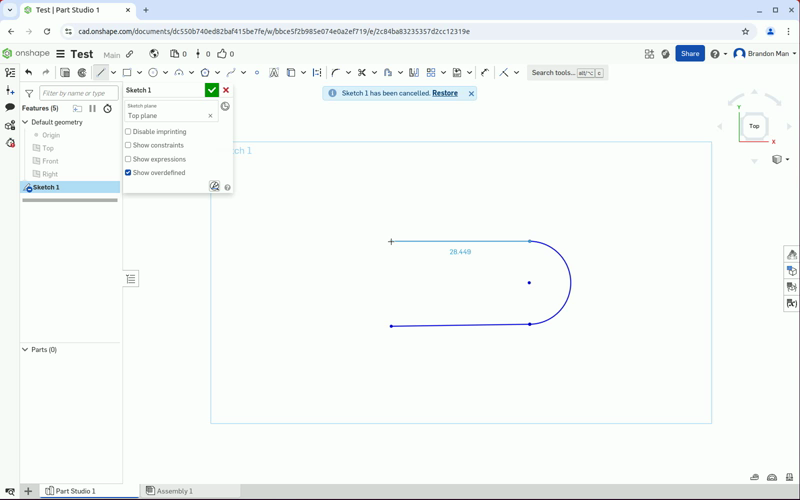
key(esc)
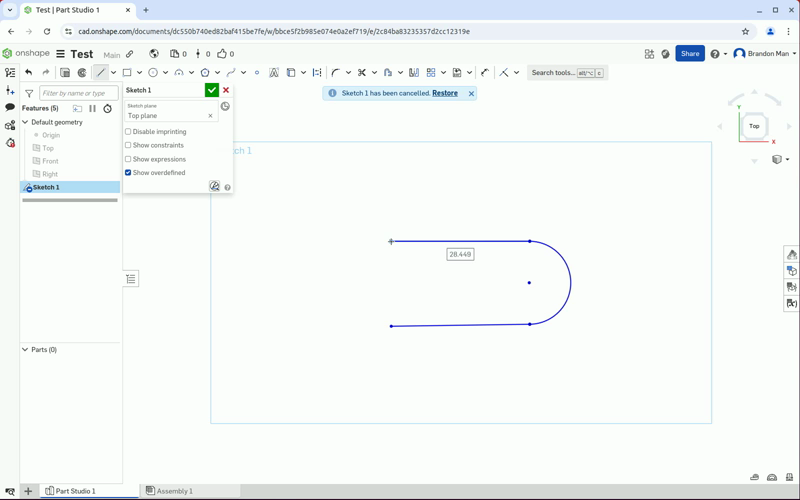
key(a)
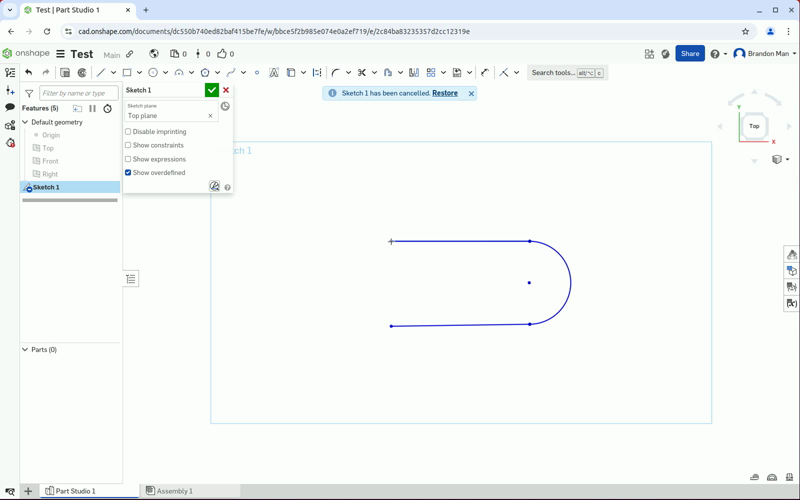
mouse_move(391, 241)
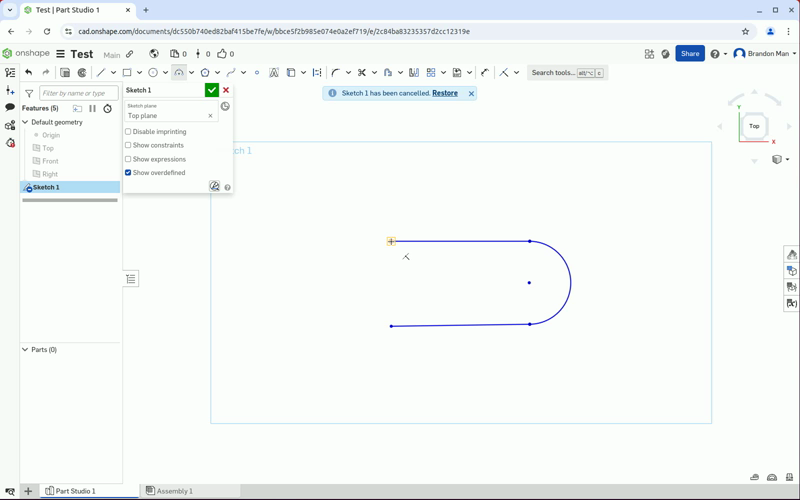
click(391, 241)
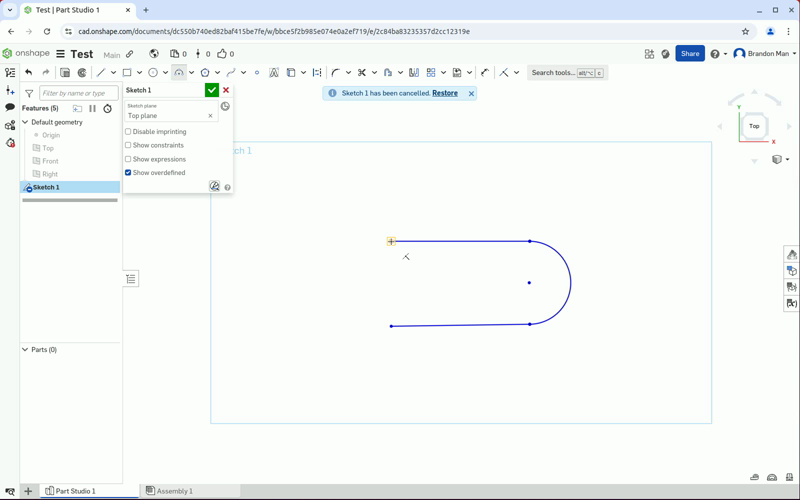
mouse_move(391, 326)
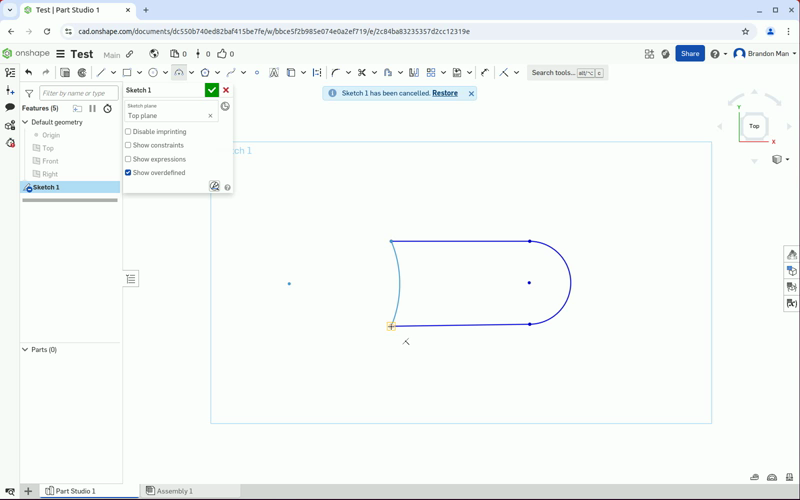
click(391, 326)
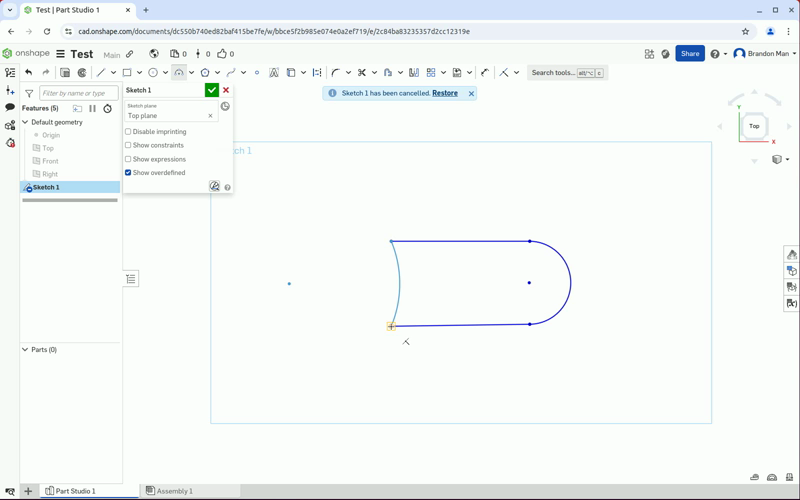
key_down(shift)
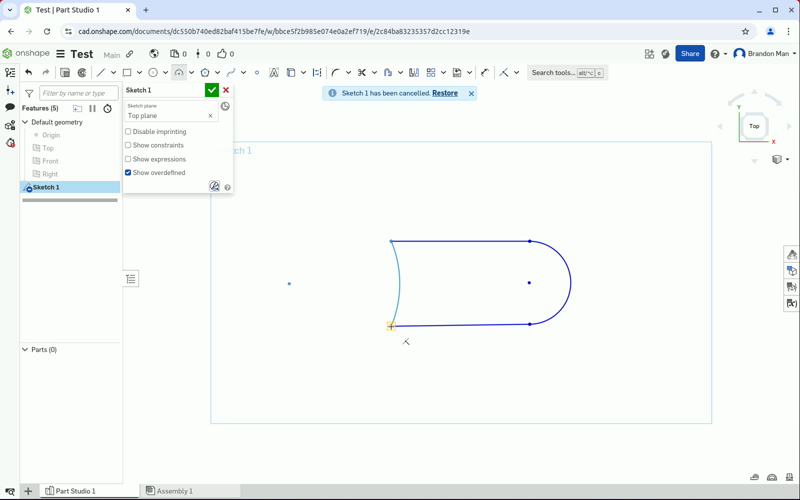
mouse_move(433, 283)
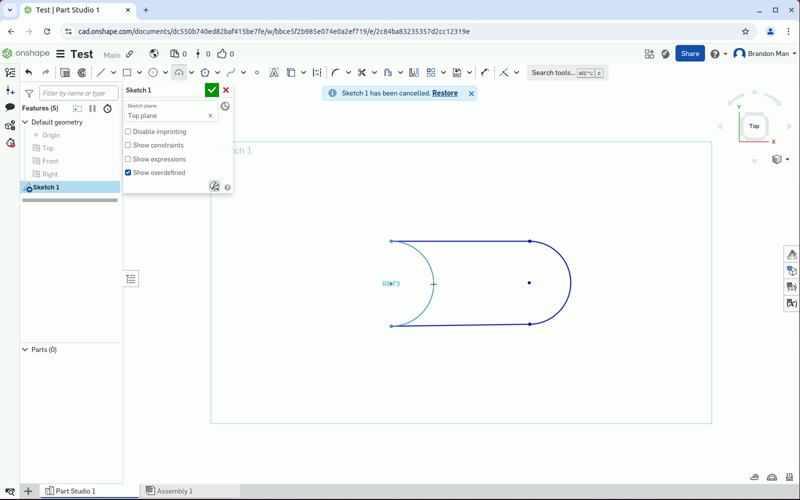
click(433, 283)
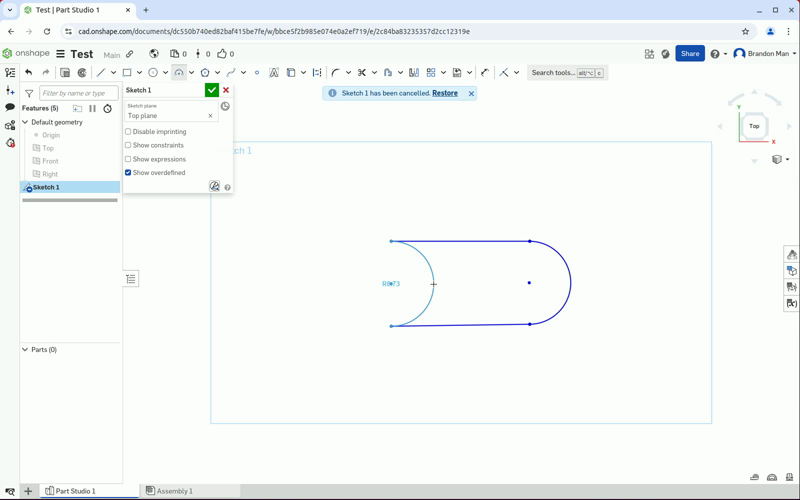
key_up(shift)
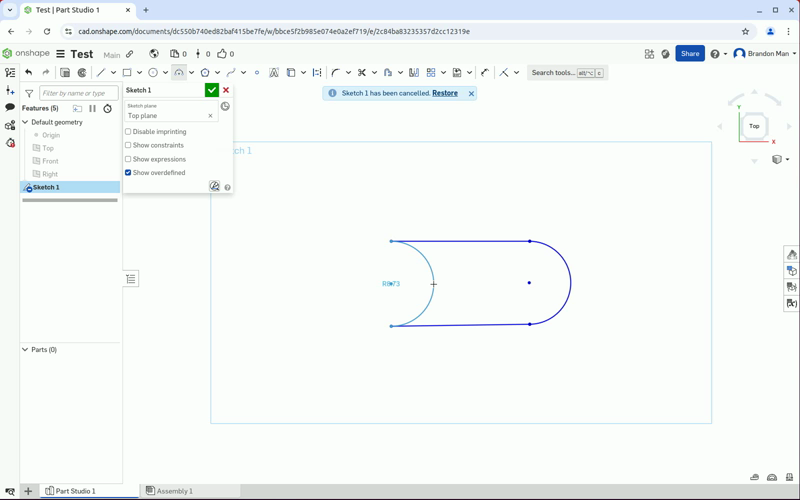
key(esc)
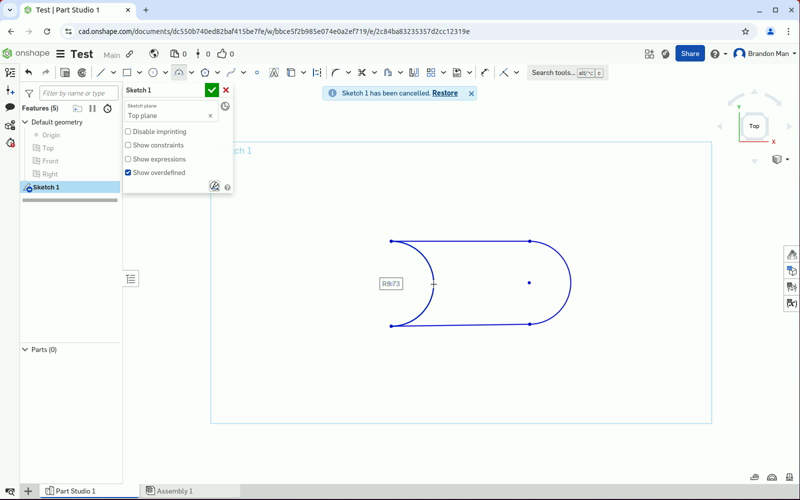
key(c)
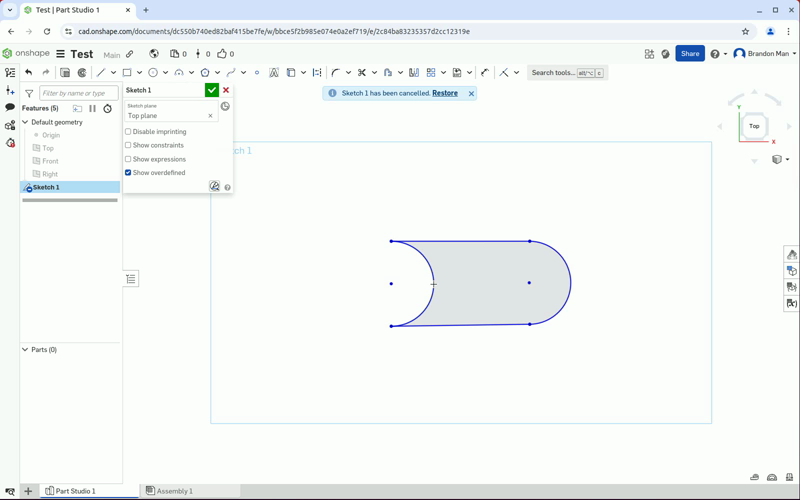
key_down(shift)
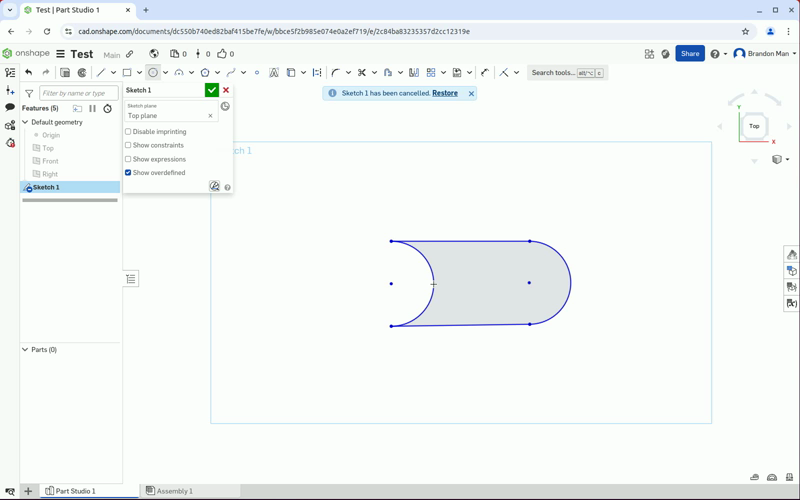
mouse_move(529, 282)
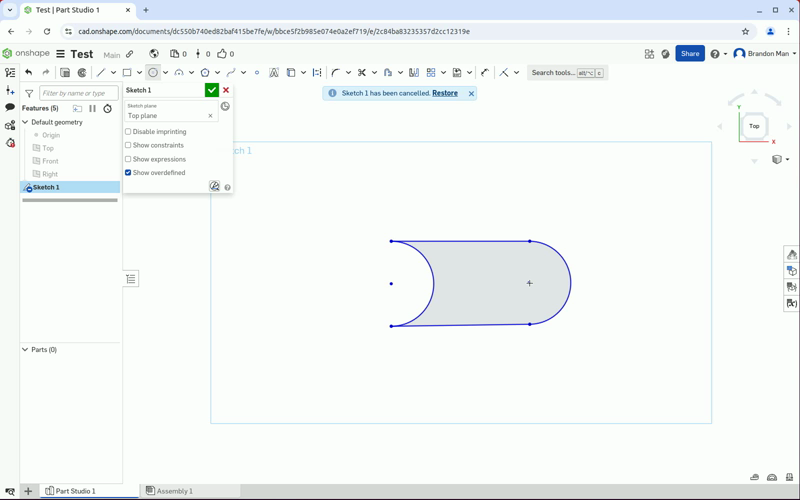
scroll(6)
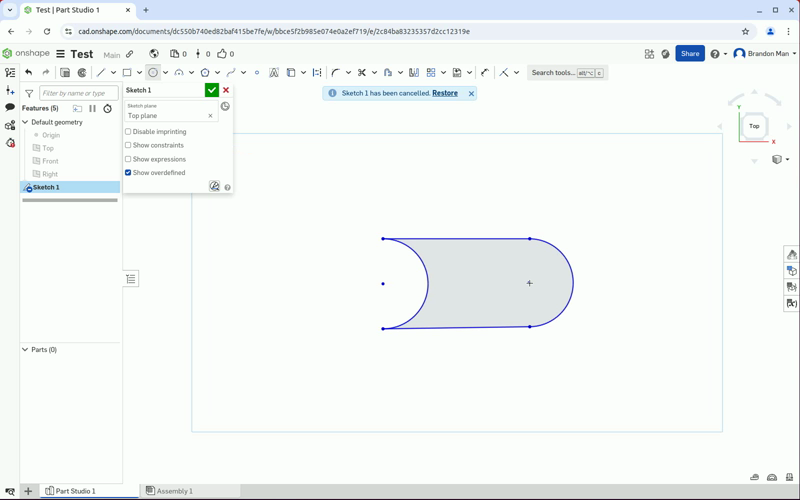
scroll(6)
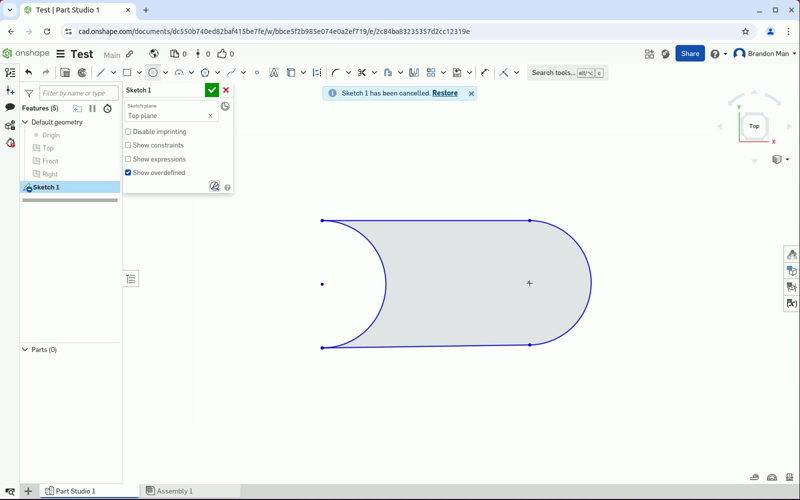
scroll(6)
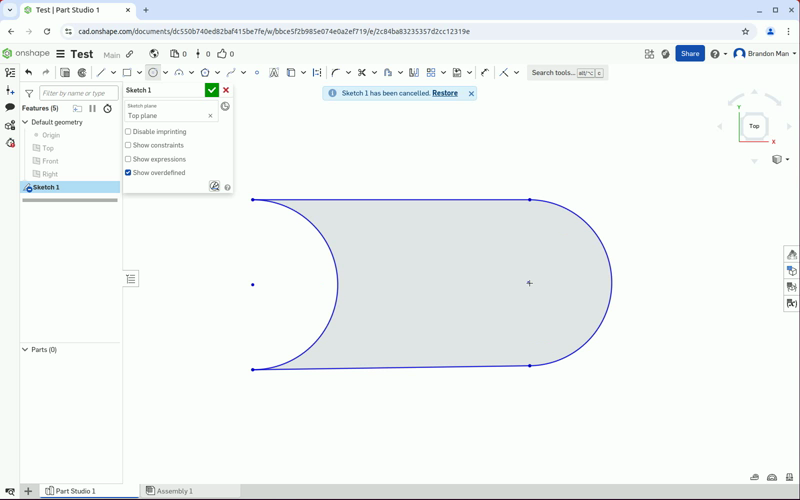
scroll(6)
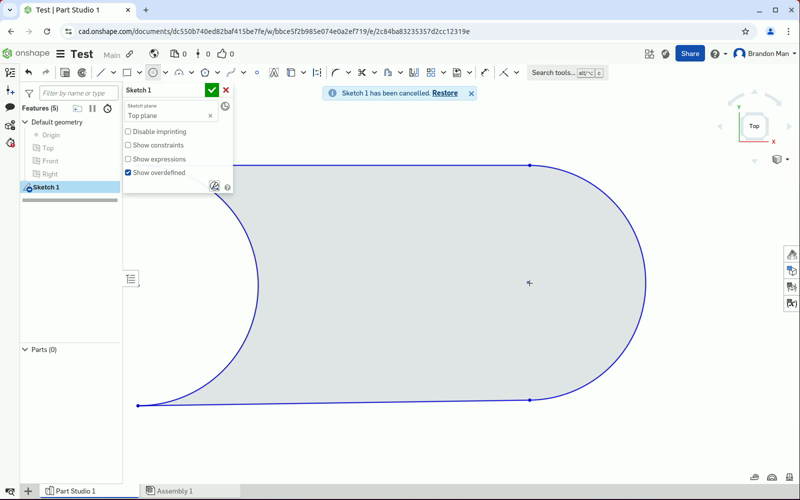
scroll(6)
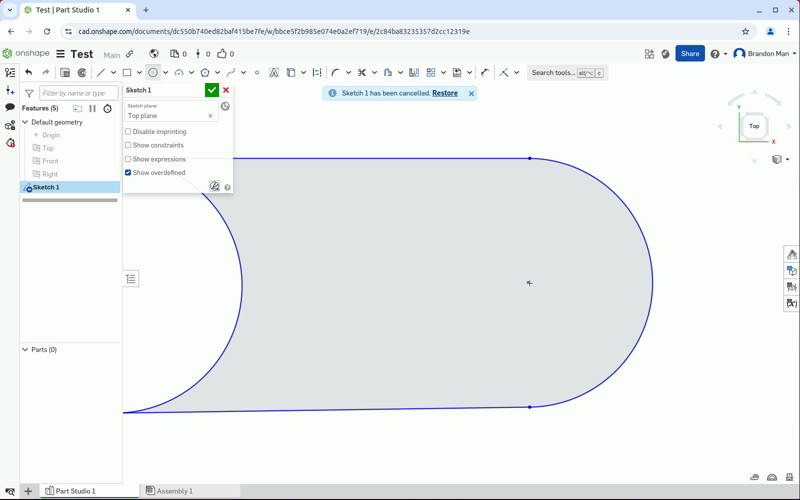
scroll(6)
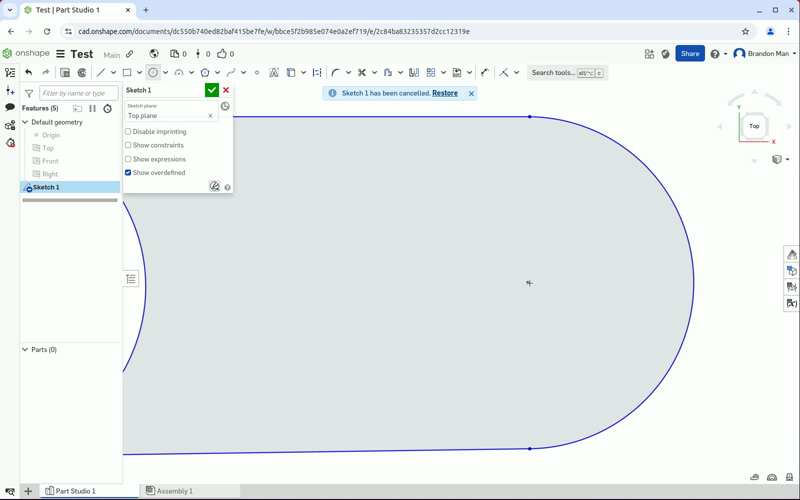
scroll(6)
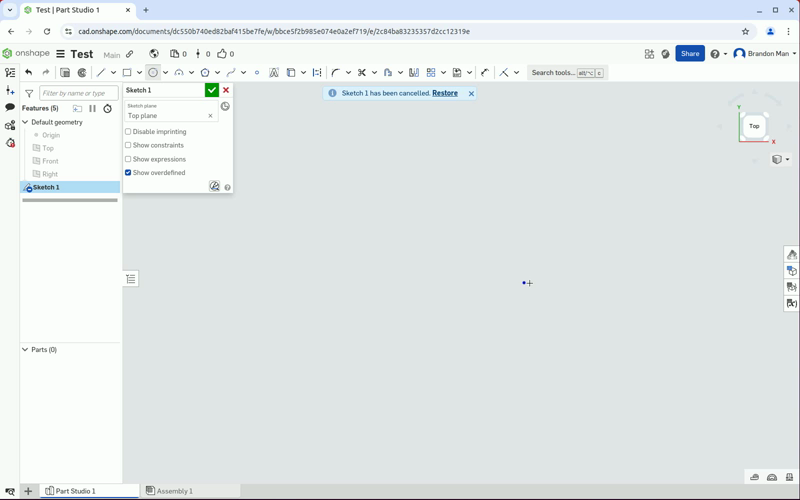
click(529, 282)
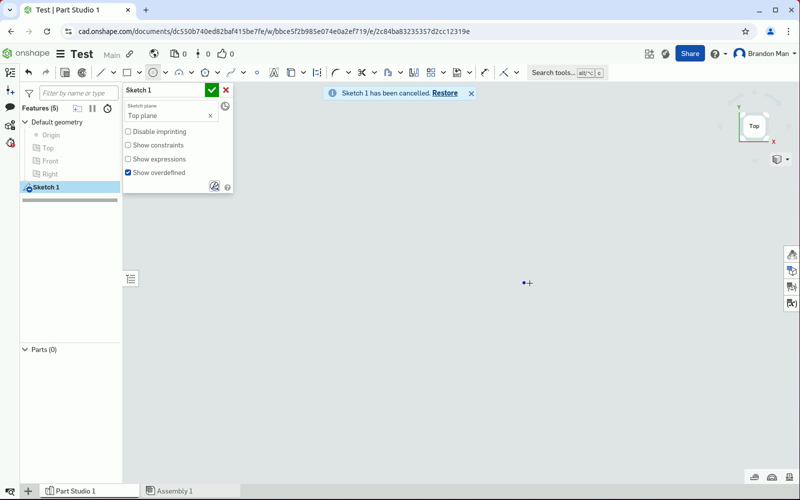
scroll(-6)
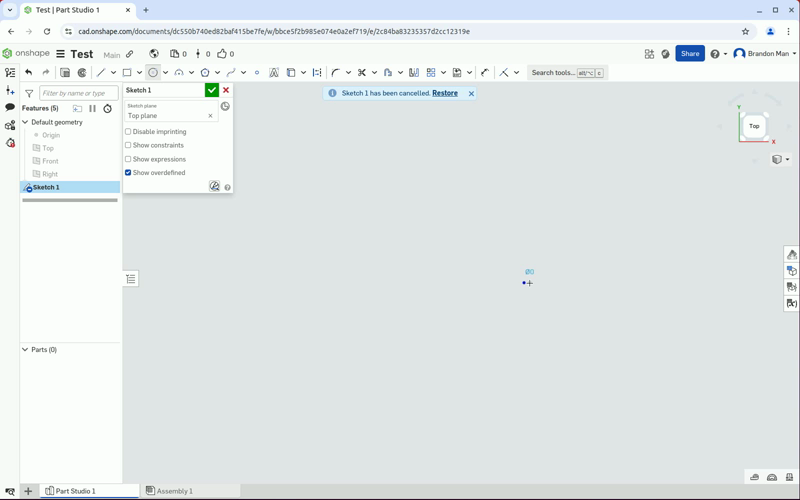
scroll(-6)
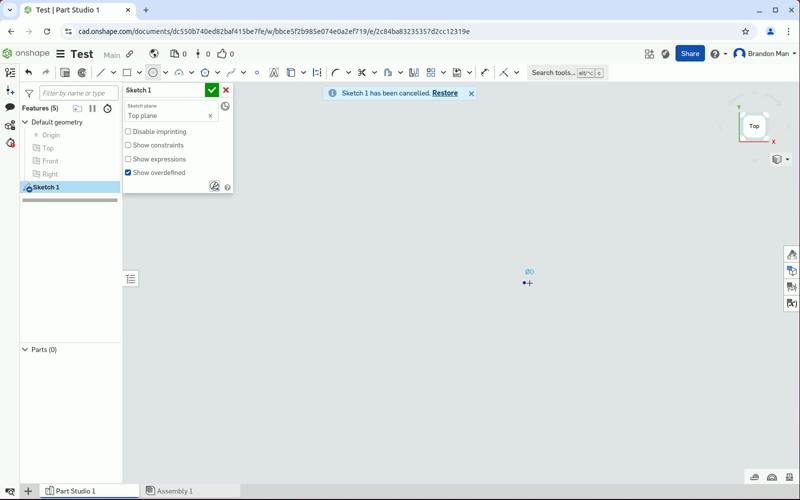
scroll(-6)
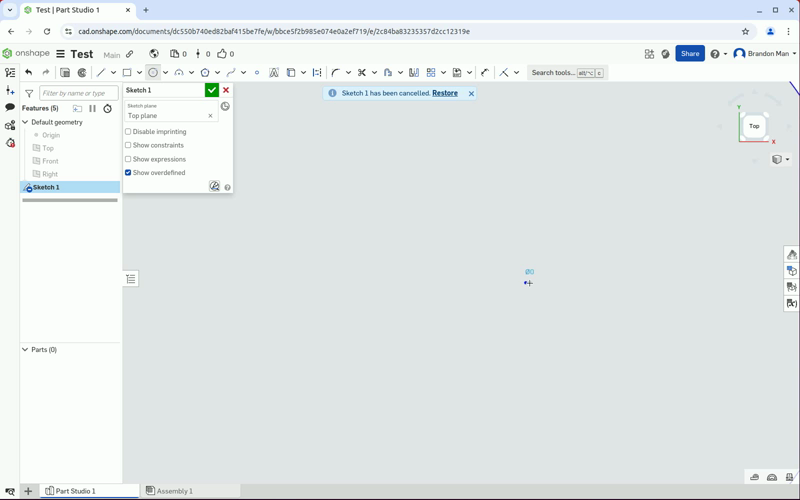
scroll(-6)
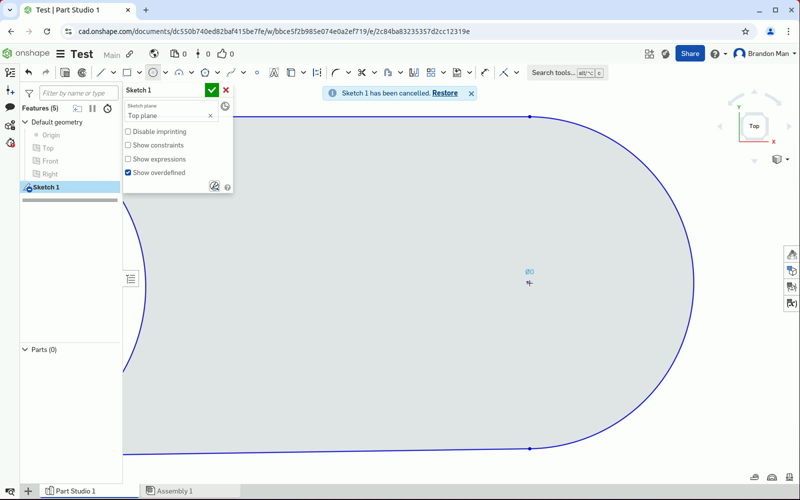
scroll(-6)
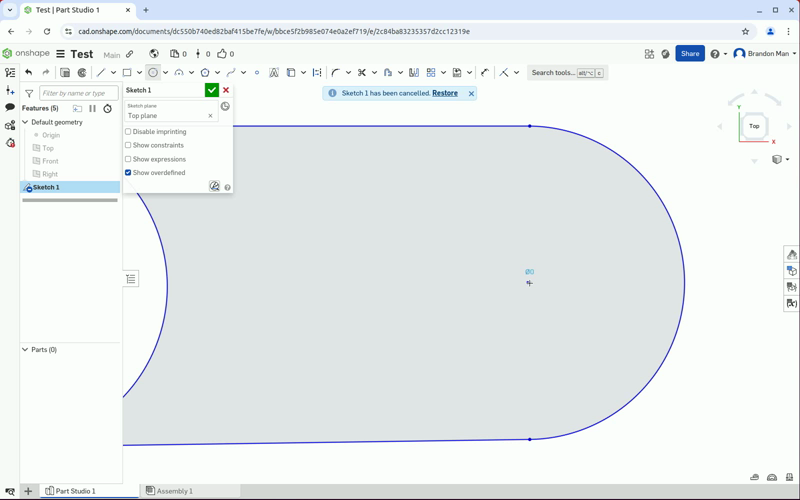
scroll(-6)
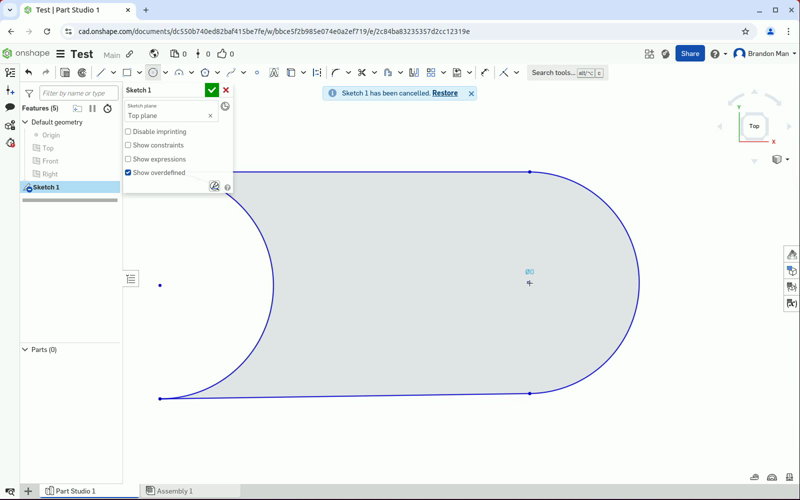
scroll(-6)
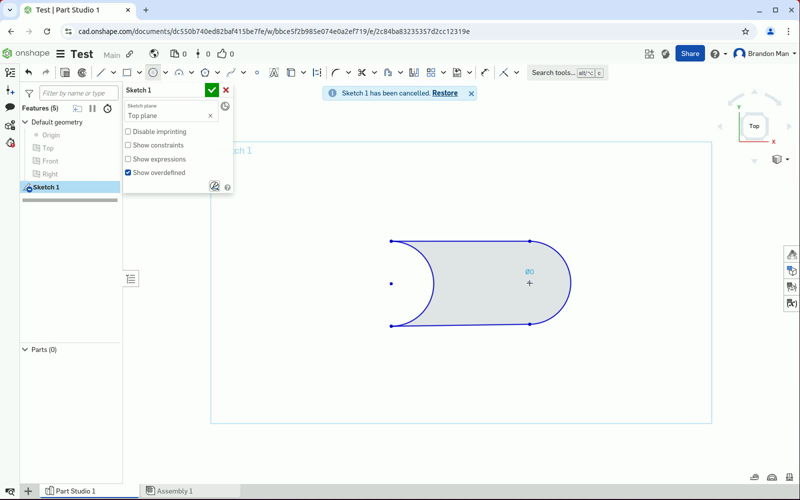
key_up(shift)
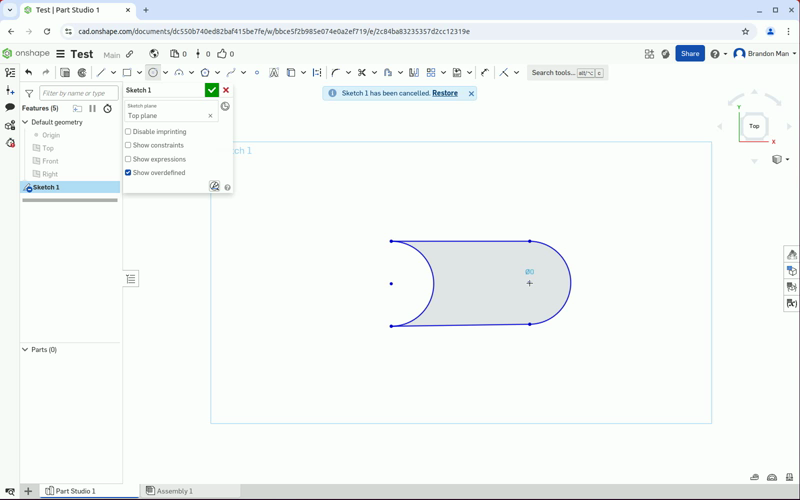
mouse_move(554, 282)
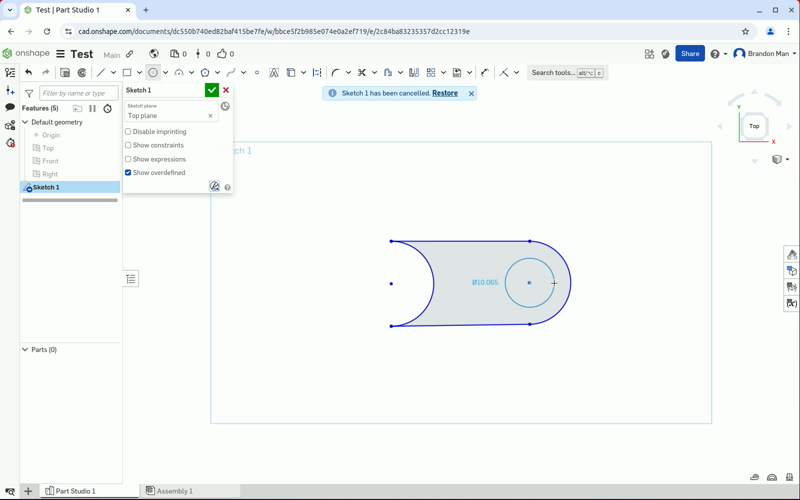
click(554, 282)
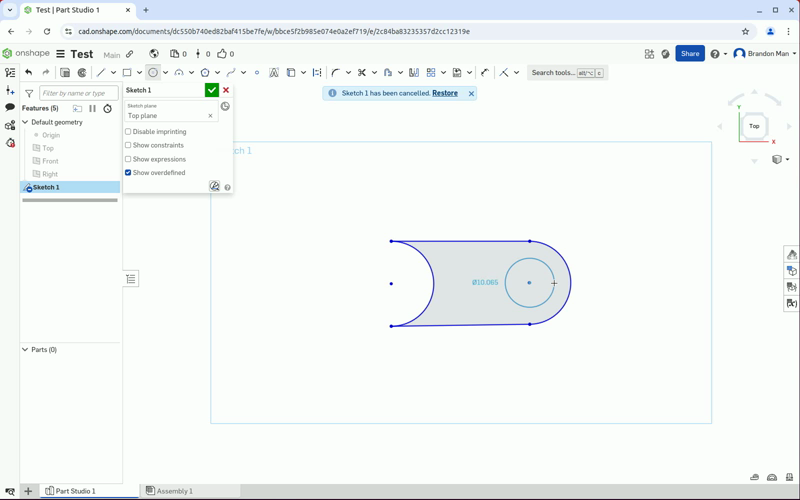
key(esc)
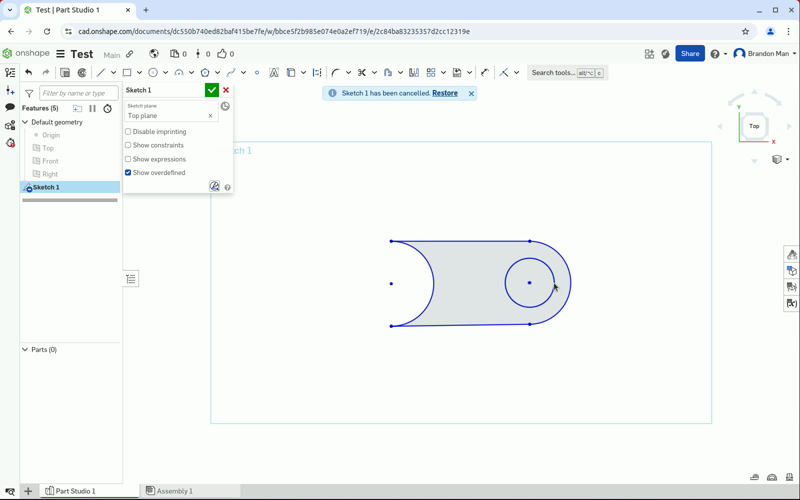
mouse_move(489, 293)
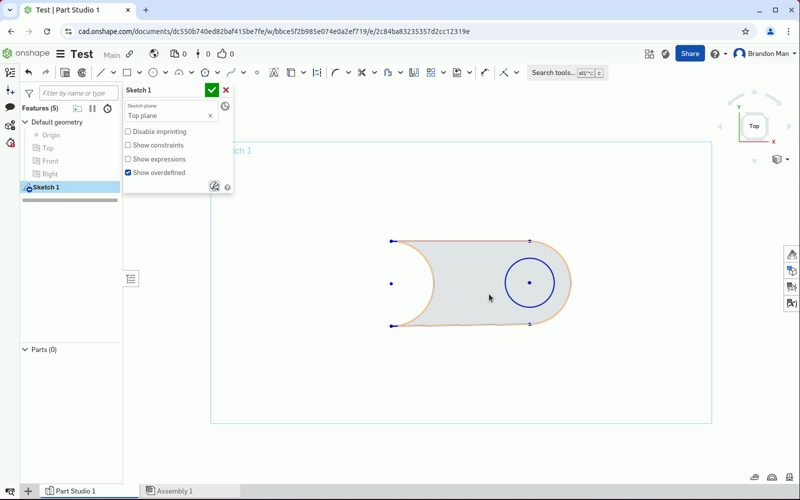
click(489, 293)
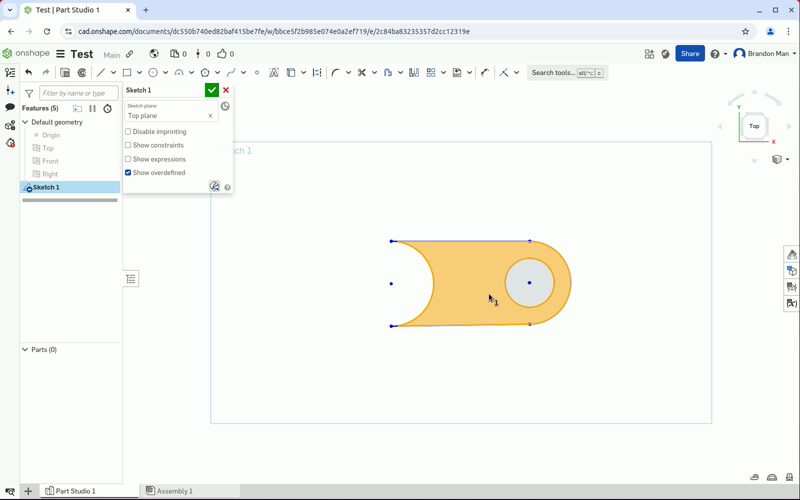
mouse_move(73, 352)
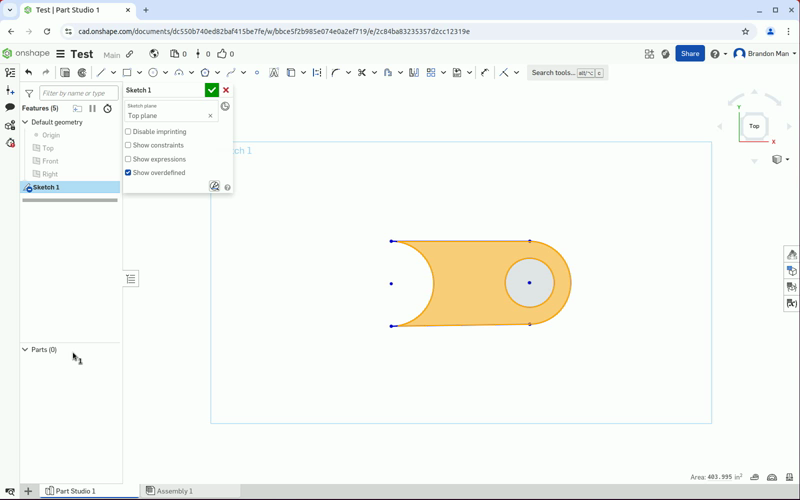
key(shift+y)
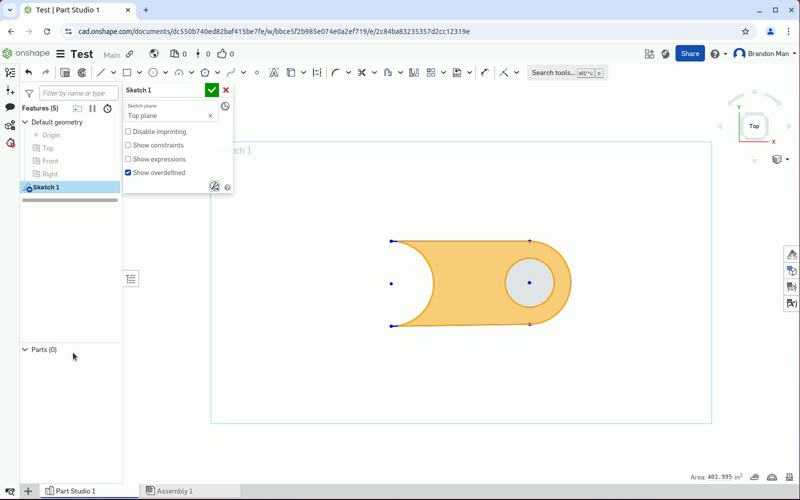
key(shift+e)
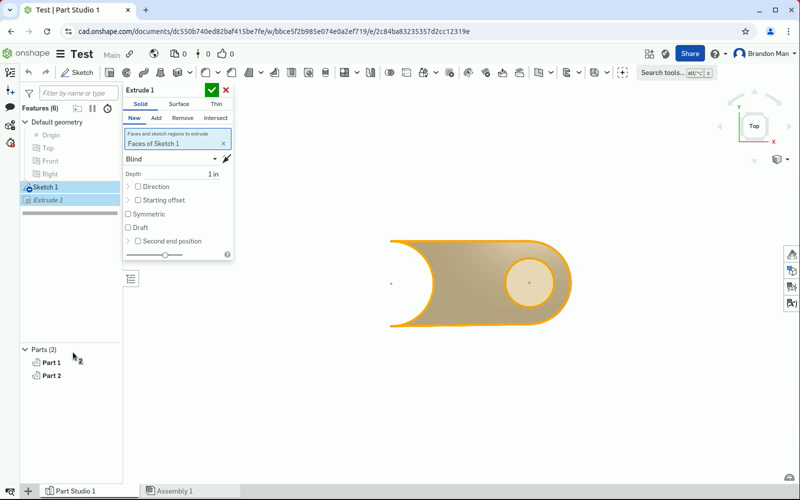
mouse_move(143, 106)
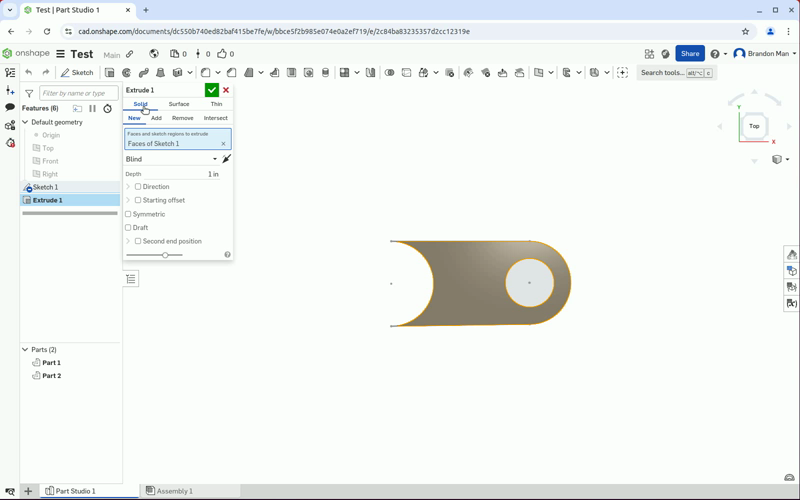
click(143, 106)
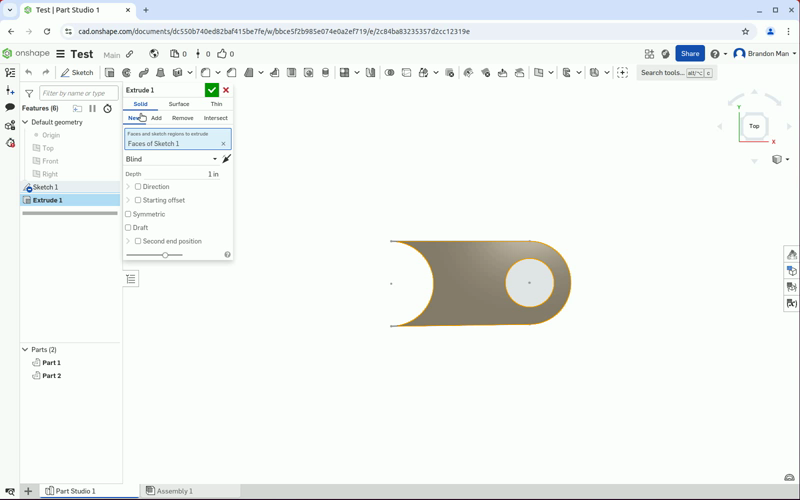
mouse_move(137, 120)
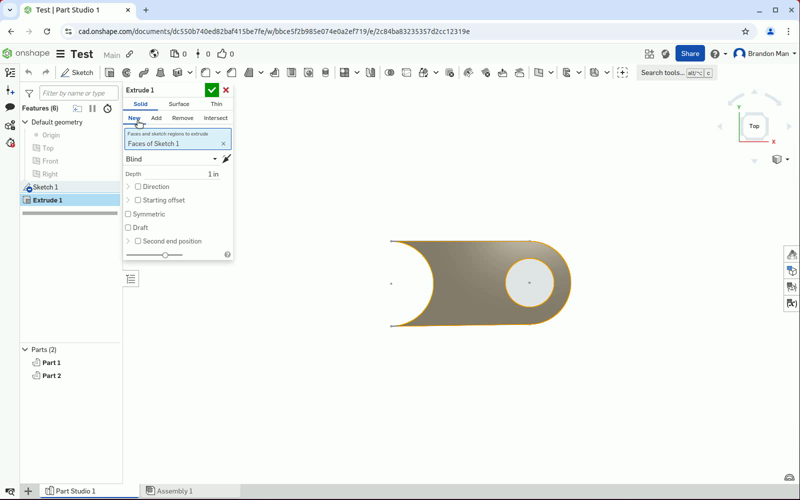
click(137, 120)
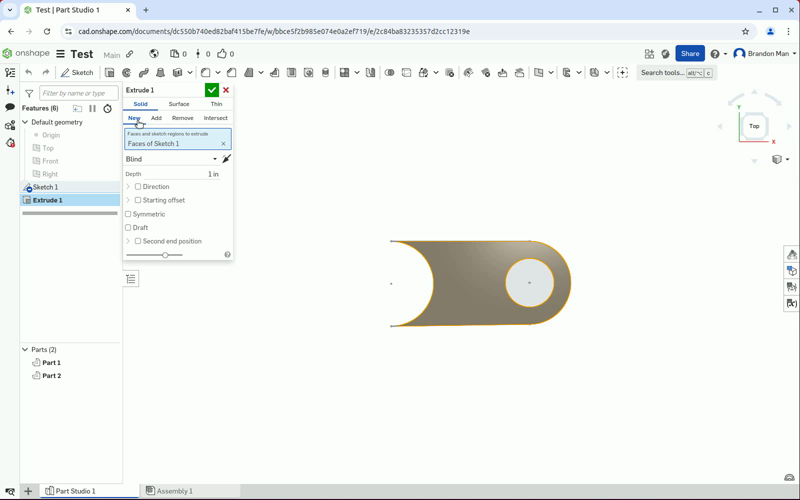
key(tab, 4)
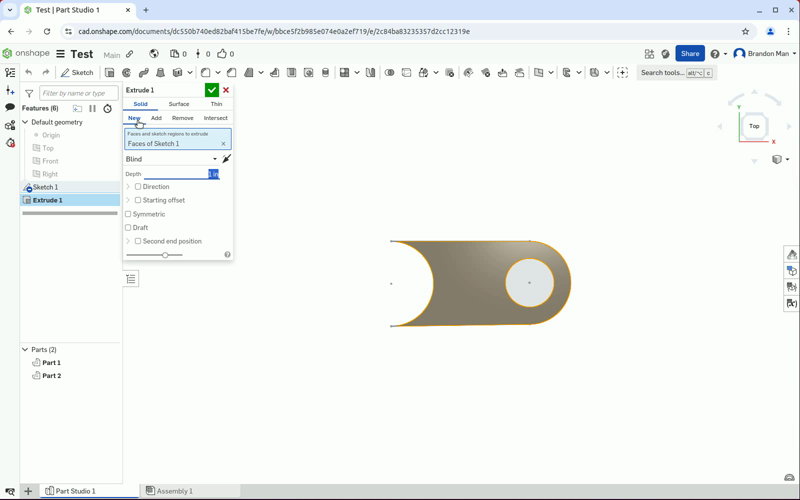
text(7.703)
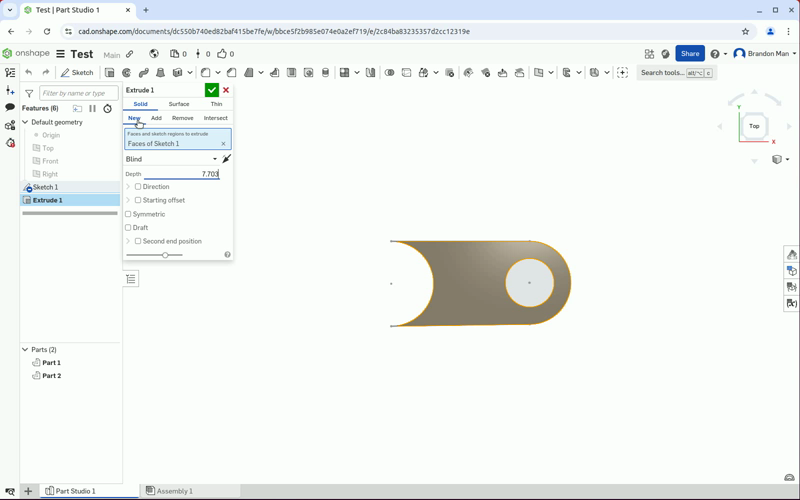
key(enter)
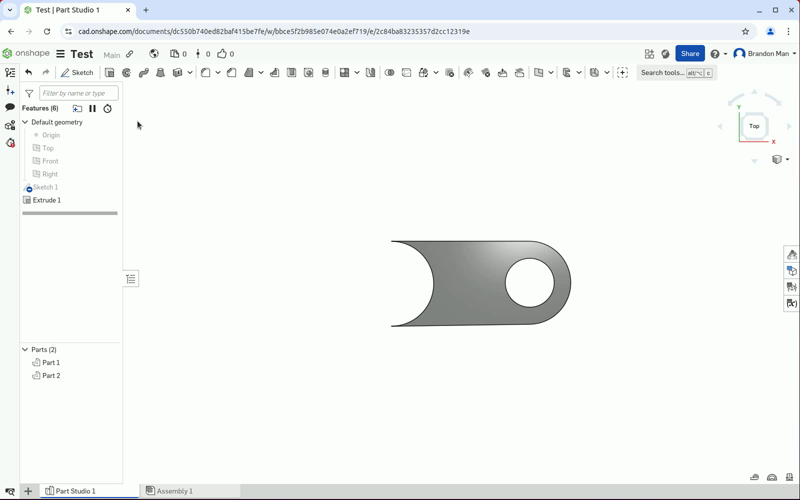
key(shift+h)
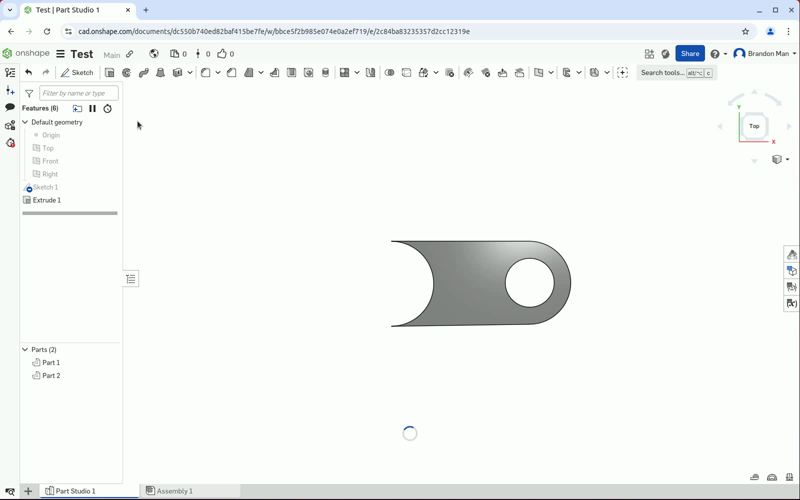
key(shift+h)
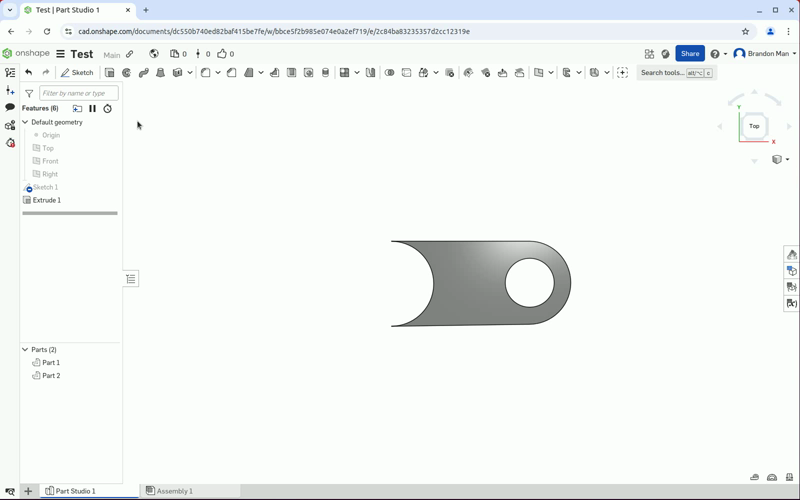
mouse_move(73, 189)
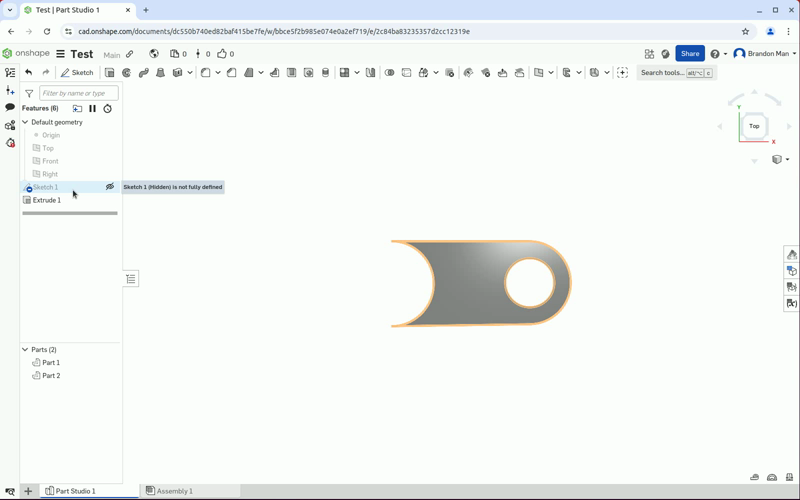
click(73, 189)
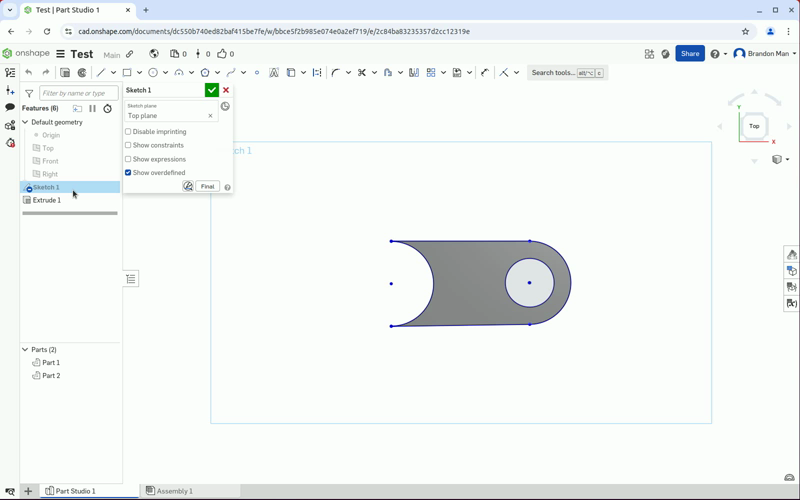
mouse_move(229, 92)
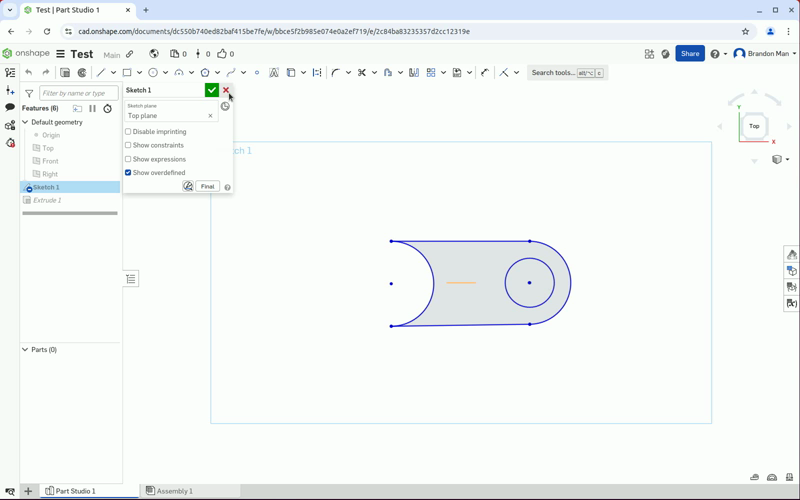
click(229, 92)
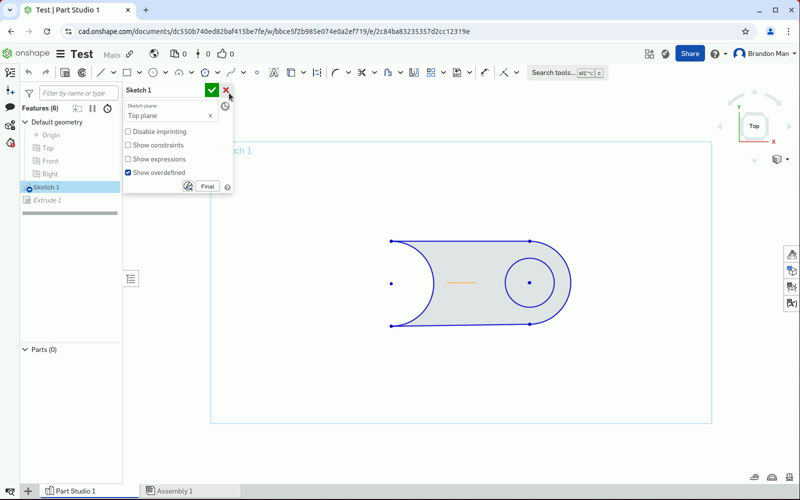
key(shift+s)
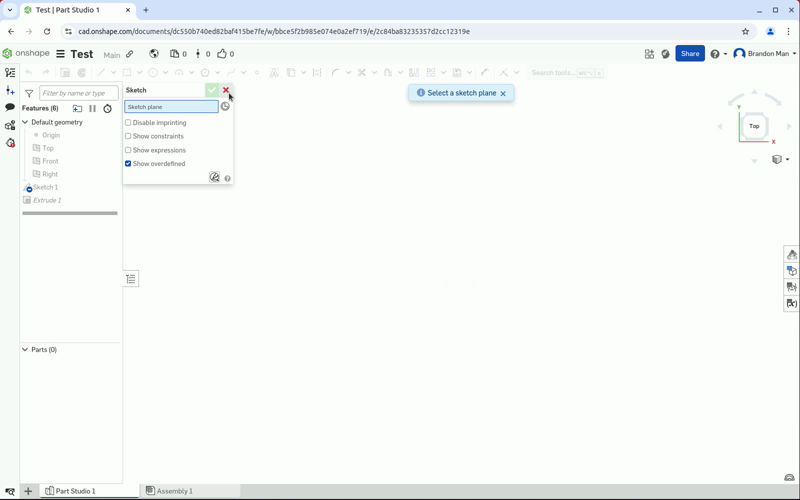
mouse_move(73, 150)
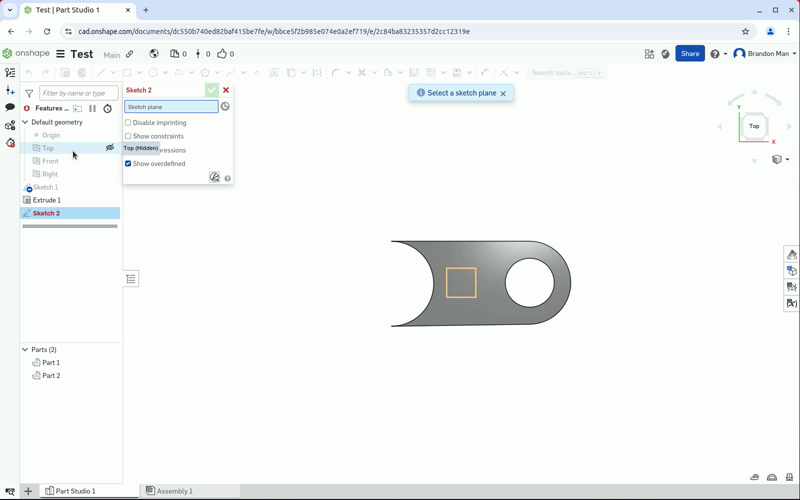
click(73, 150)
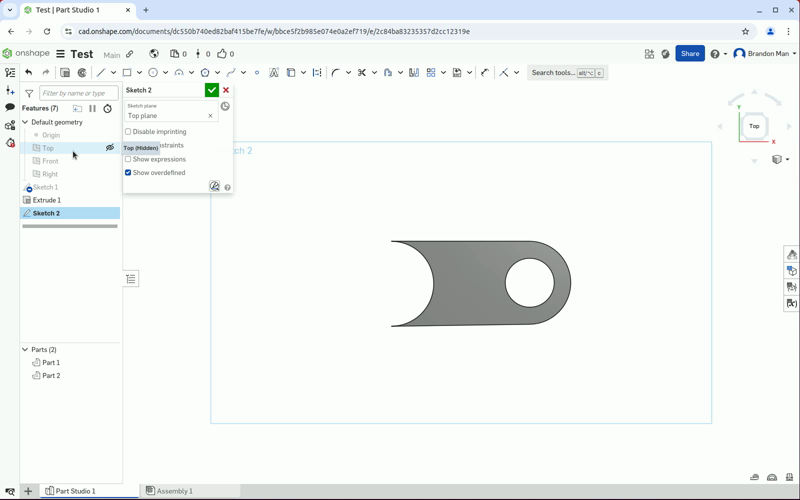
mouse_move(73, 352)
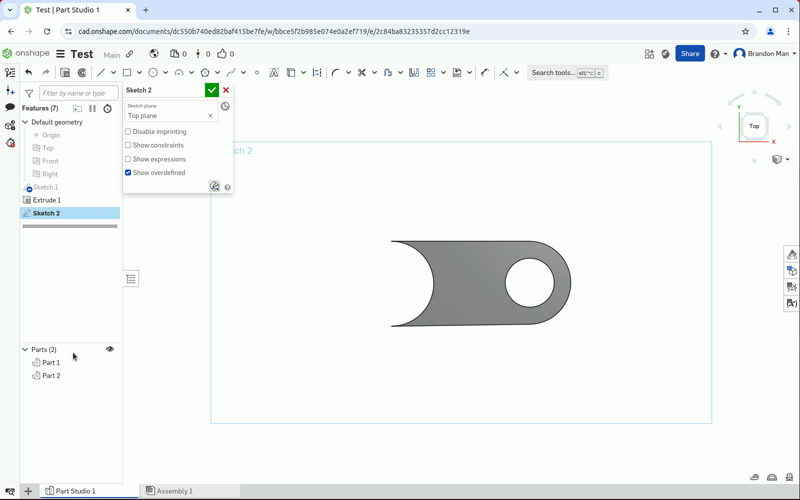
key(y)
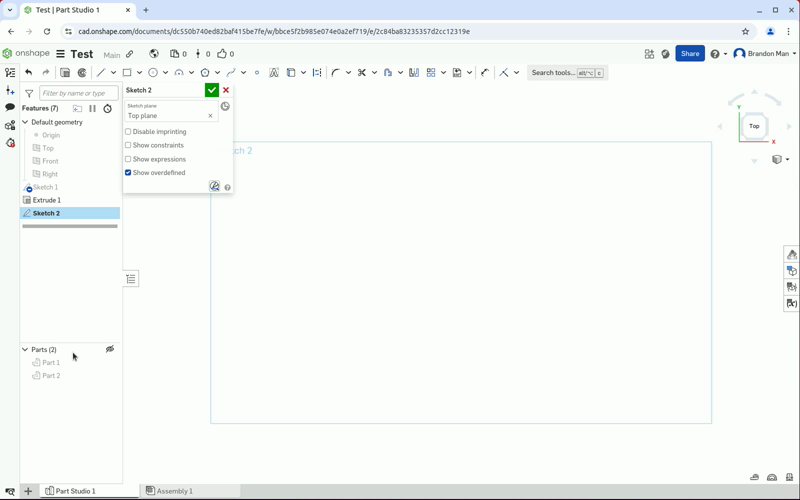
key(c)
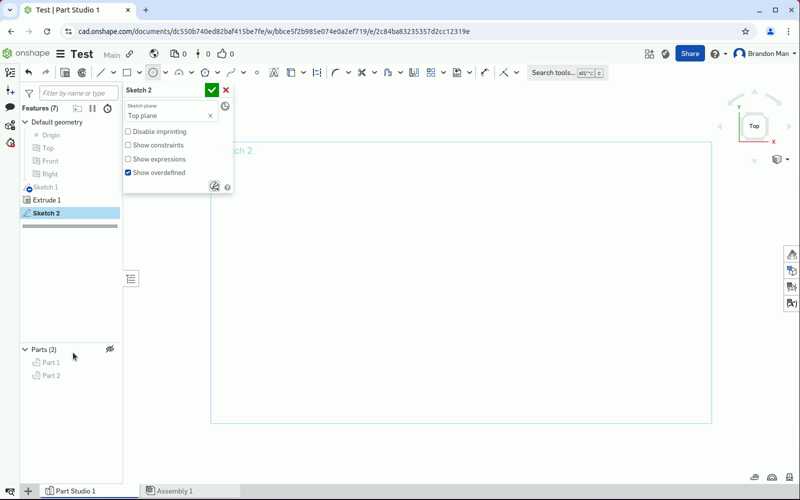
key_down(shift)
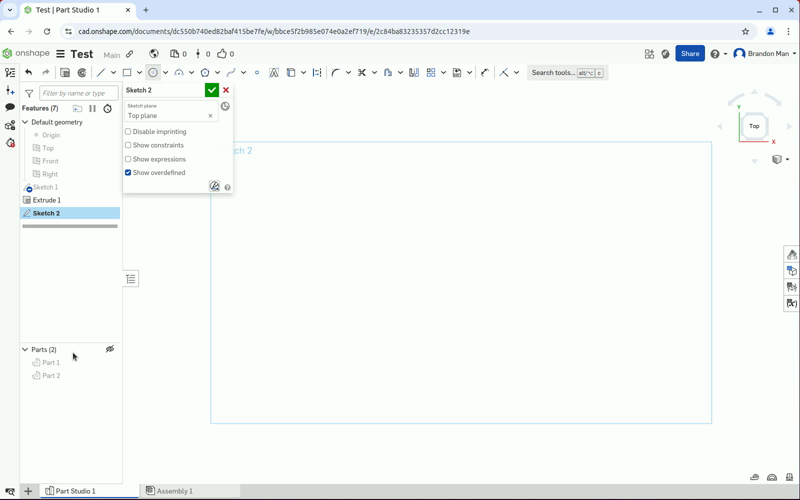
mouse_move(392, 282)
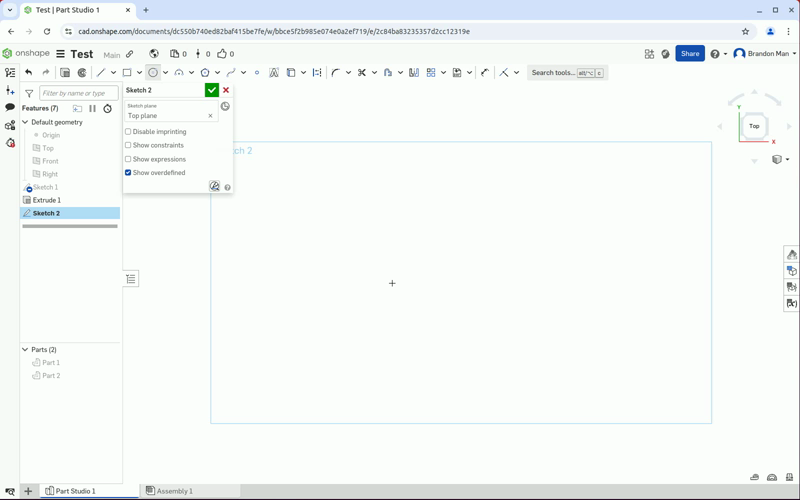
click(392, 282)
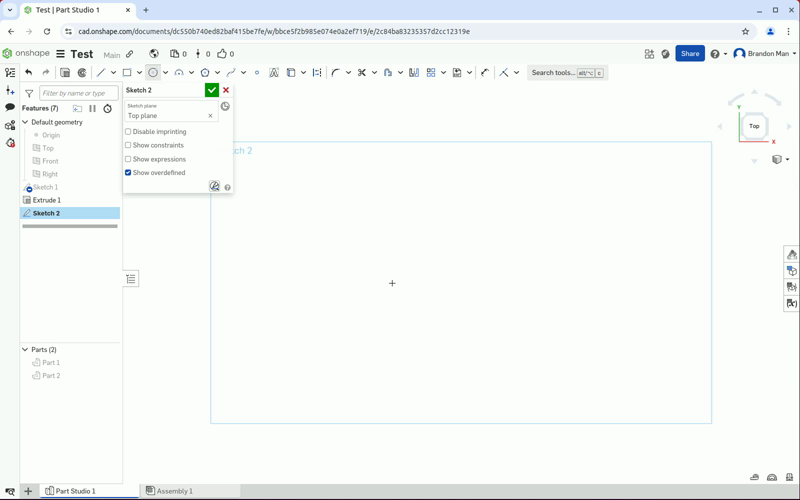
key_up(shift)
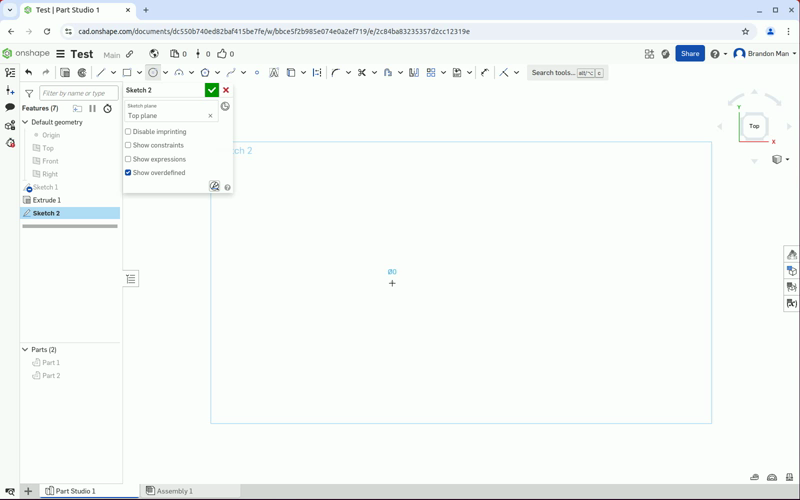
mouse_move(435, 282)
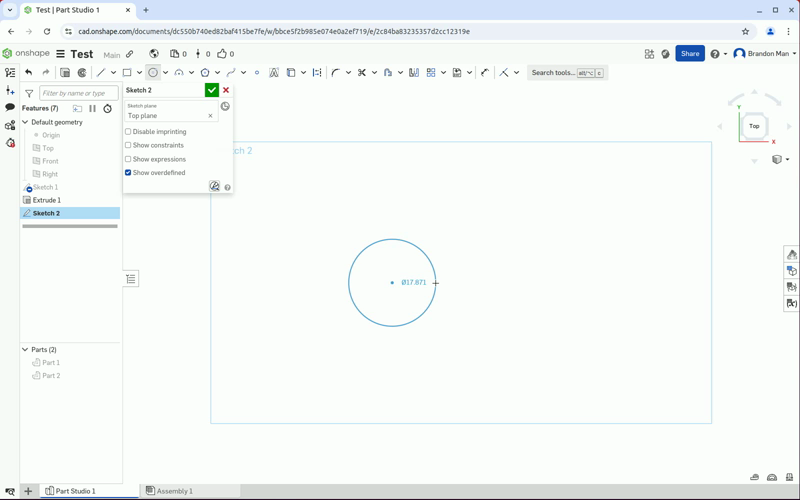
click(435, 282)
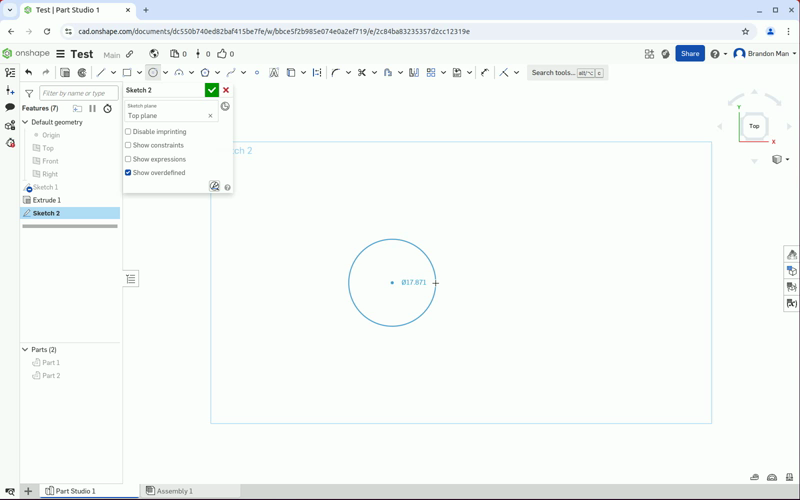
key(esc)
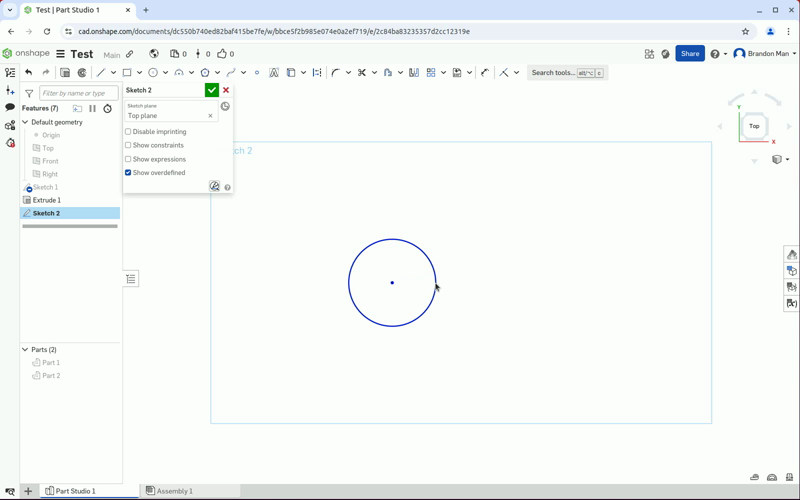
key(c)
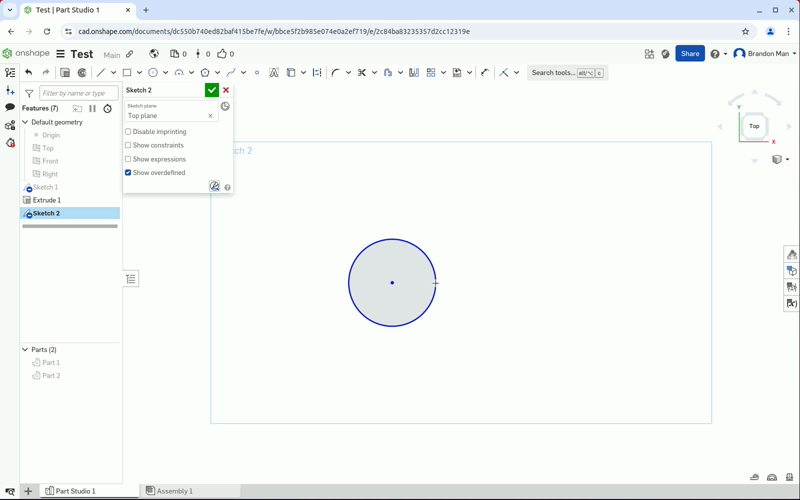
key_down(shift)
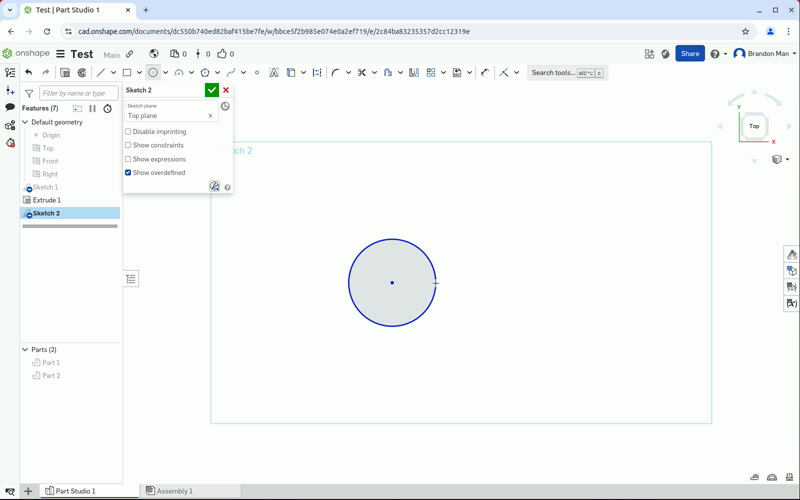
mouse_move(392, 282)
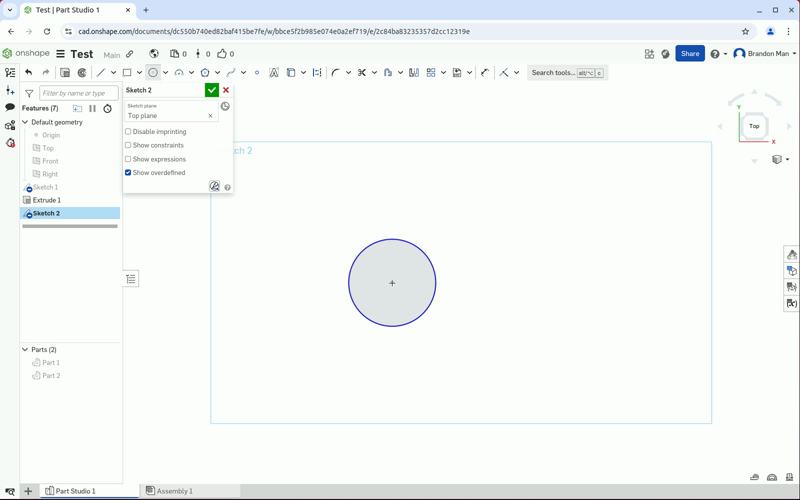
click(392, 282)
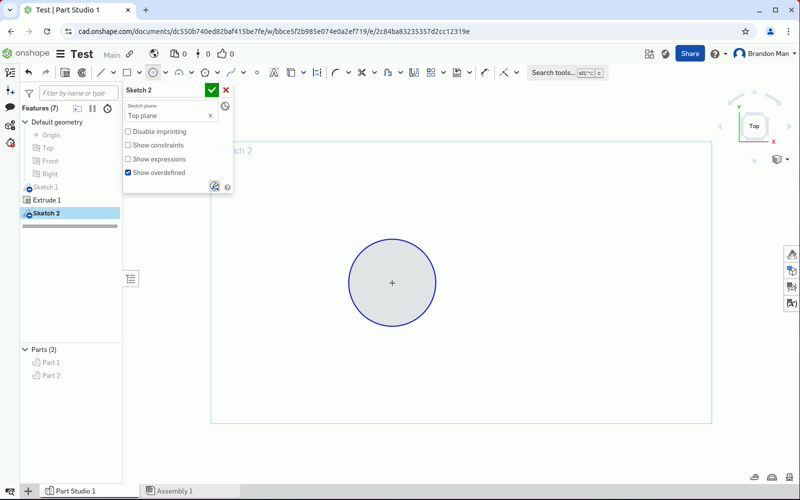
key_up(shift)
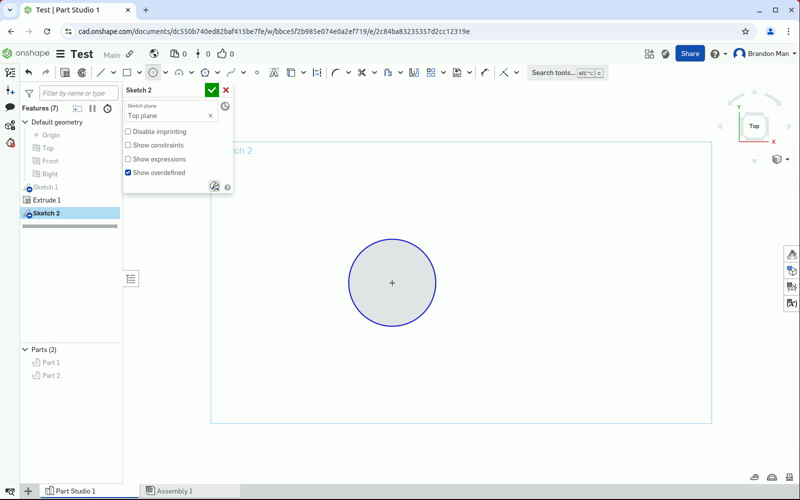
mouse_move(415, 282)
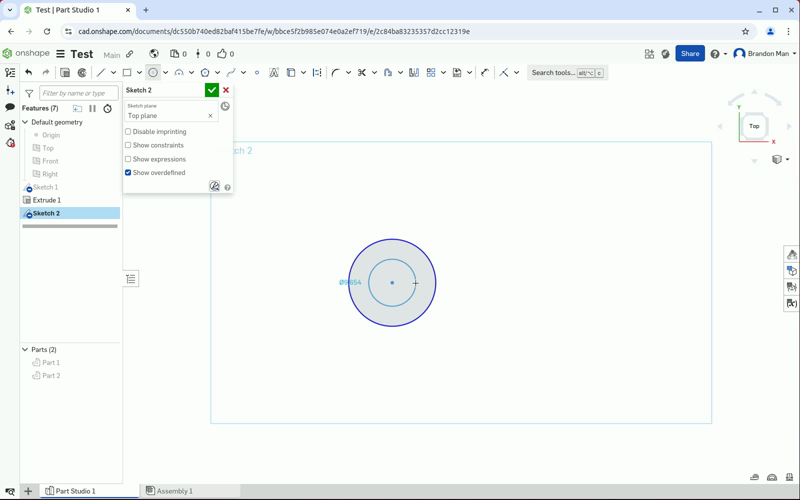
click(415, 282)
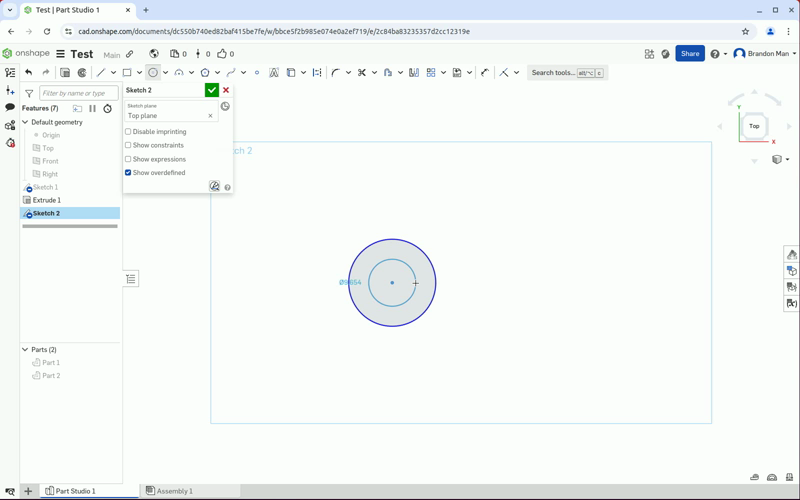
key(esc)
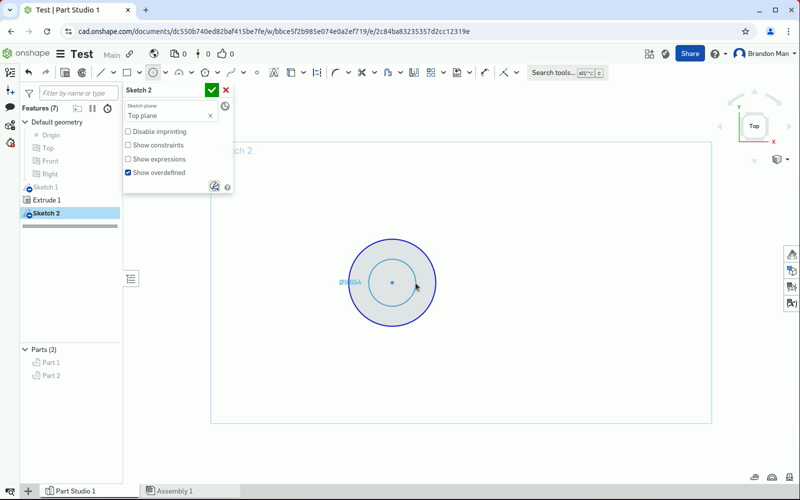
mouse_move(391, 250)
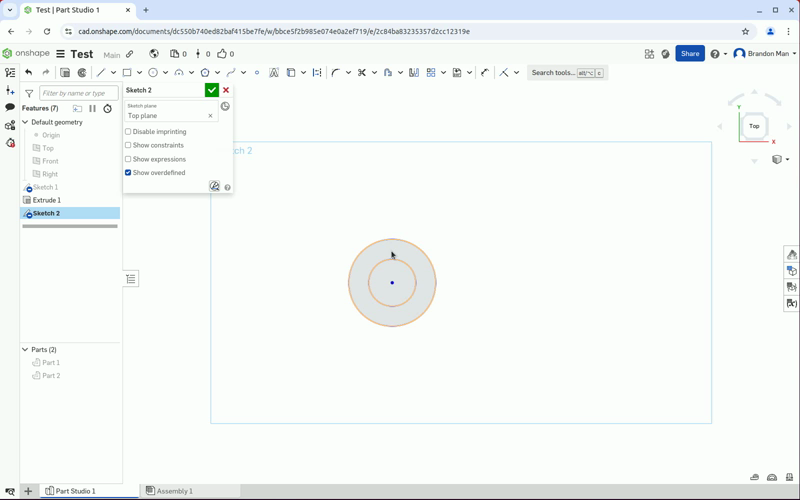
click(391, 250)
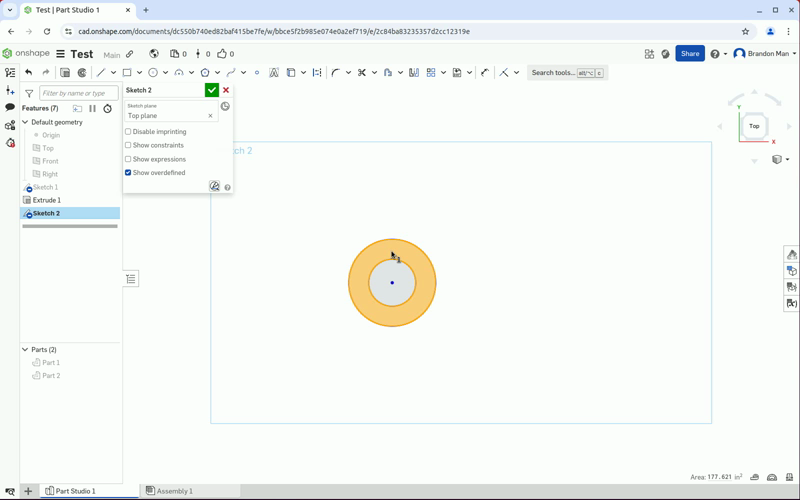
mouse_move(73, 352)
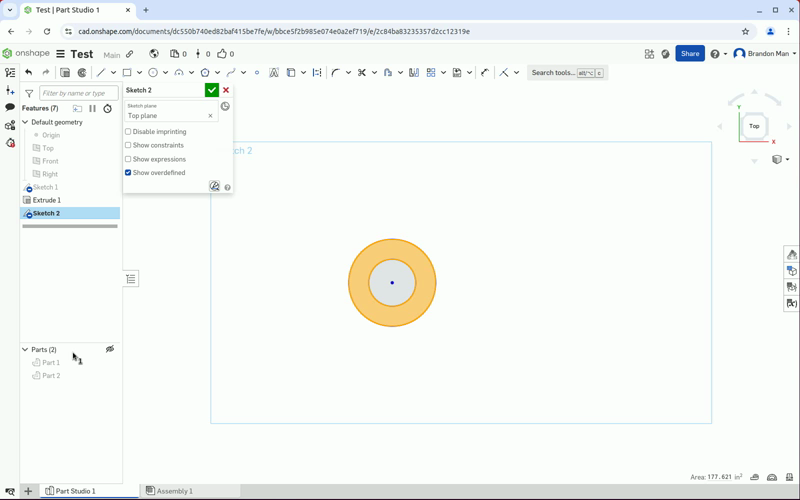
key(shift+y)
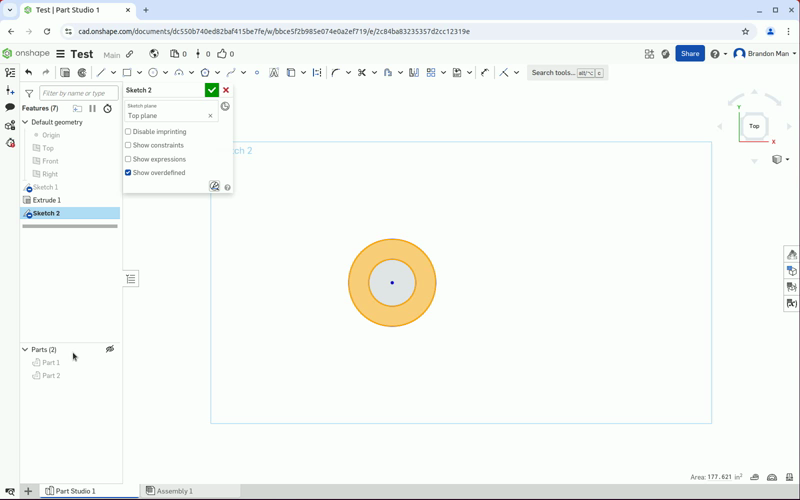
key(shift+e)
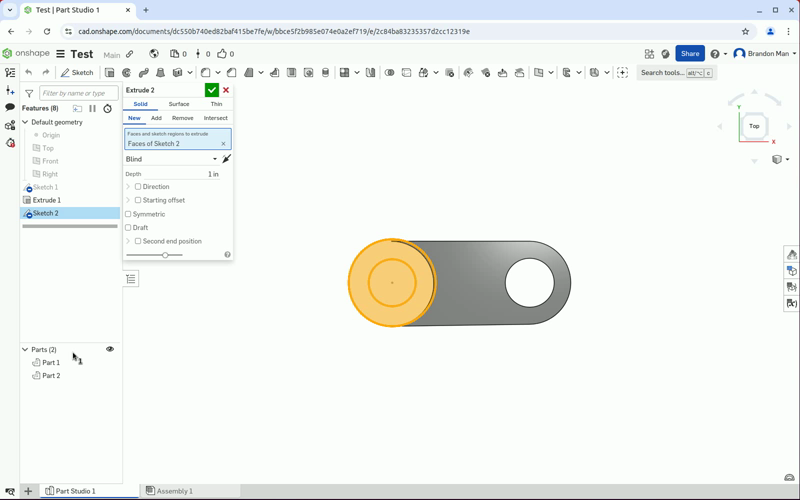
mouse_move(143, 106)
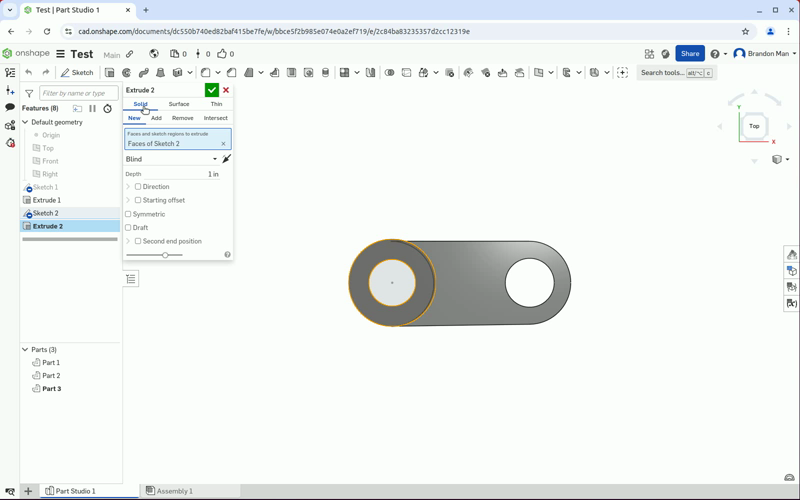
click(143, 106)
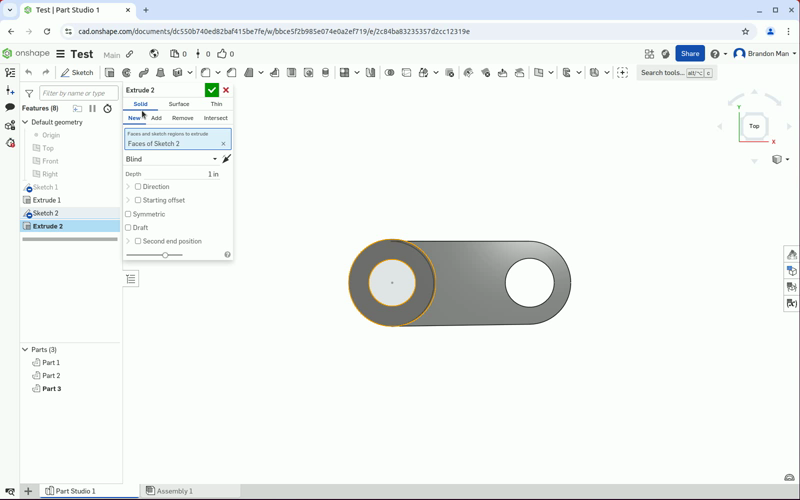
mouse_move(137, 120)
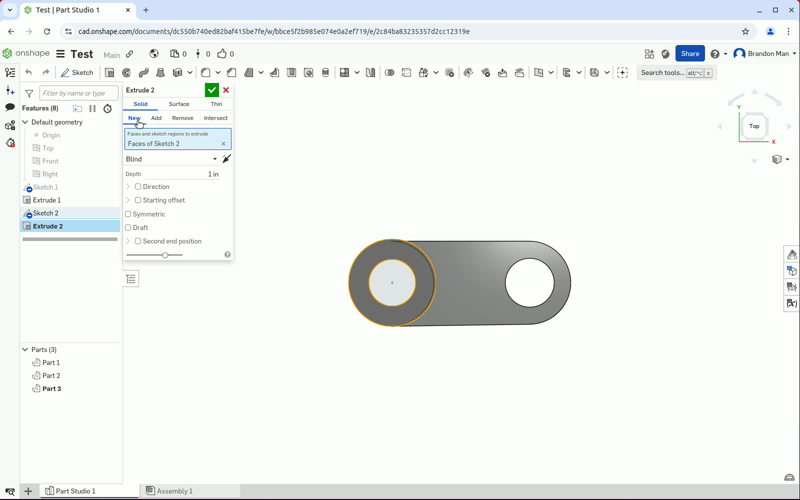
click(137, 120)
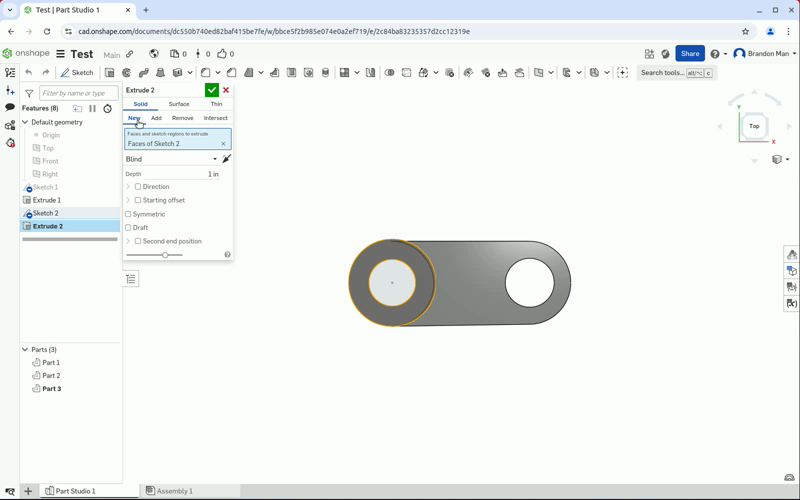
key(tab, 4)
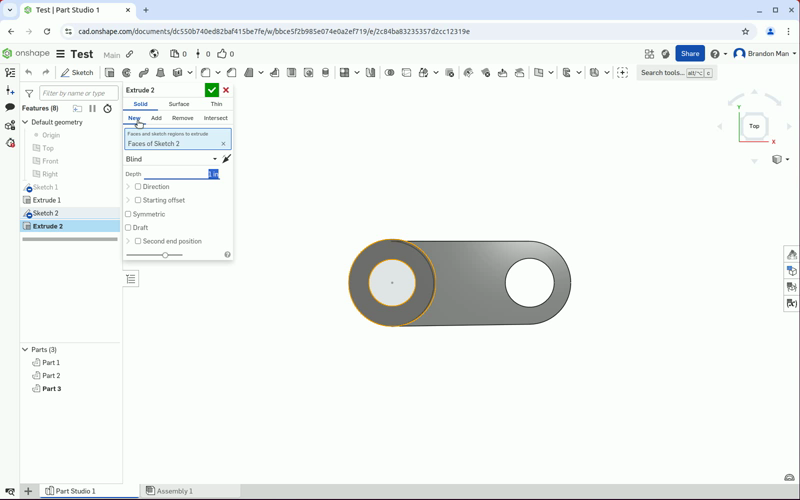
text(15.646)
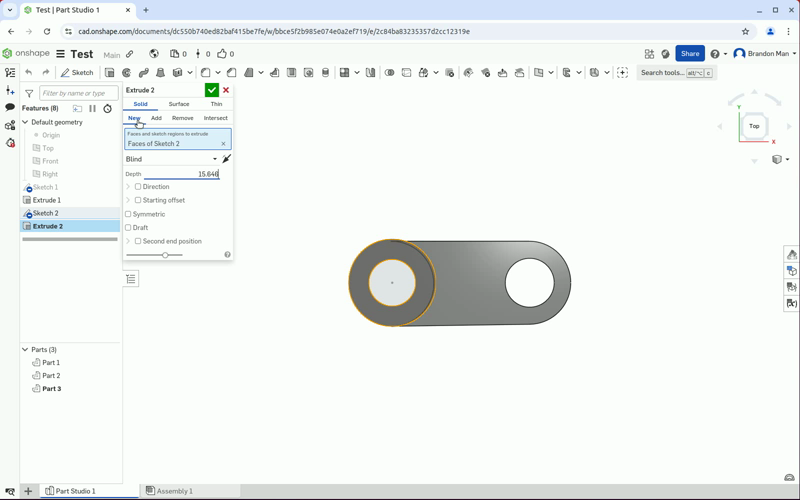
key(enter)
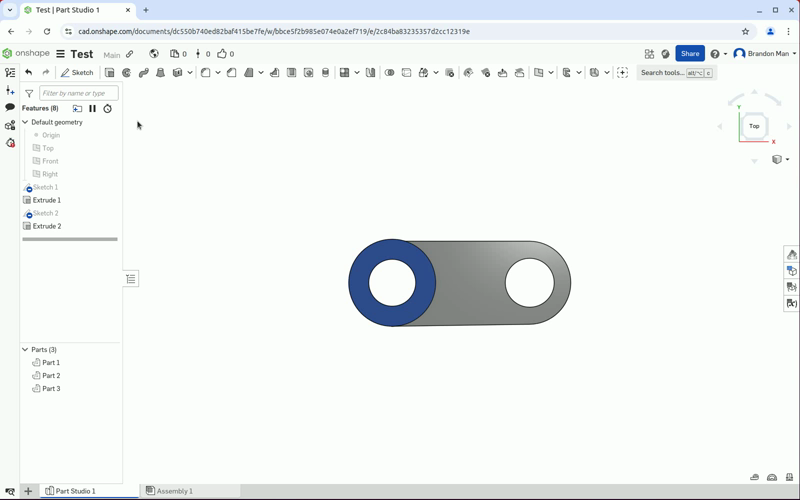
key(shift+h)
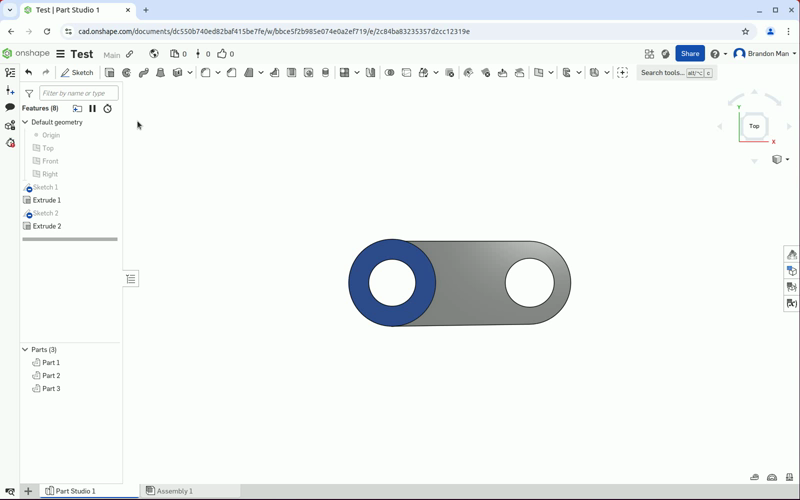
key(shift+h)
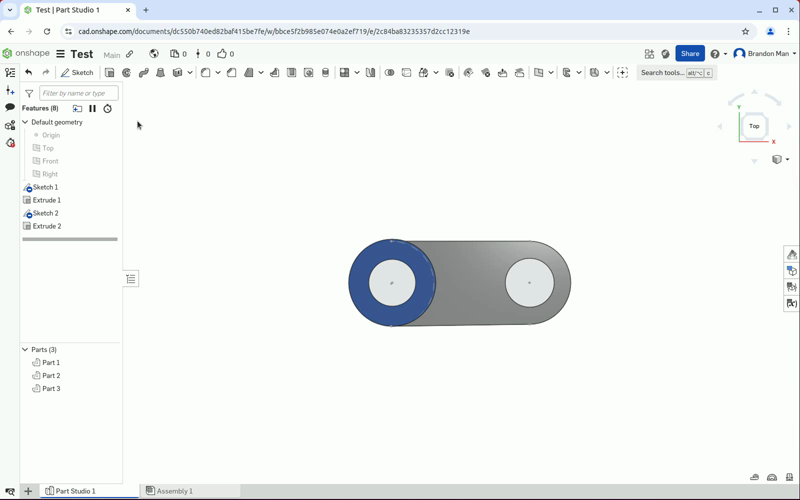
key(shift+7)
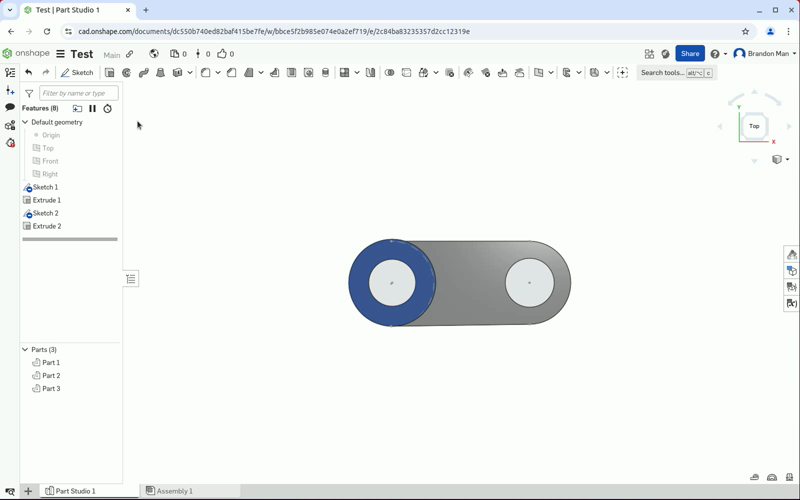
key(up, 3)
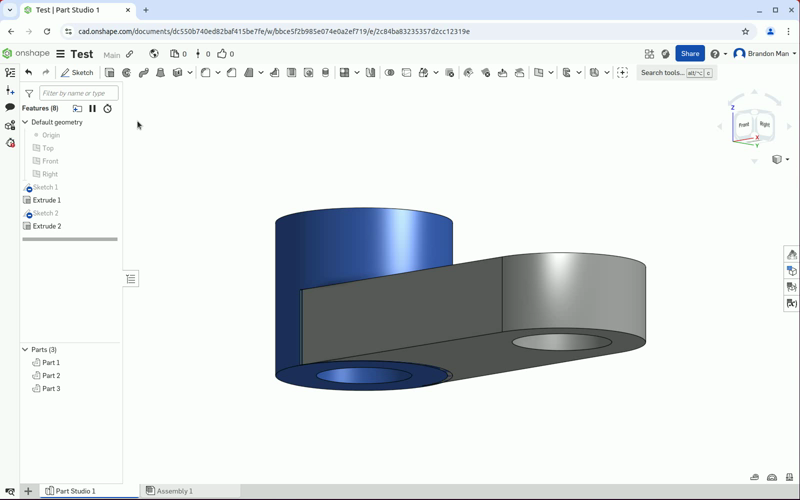
key(left, 3)
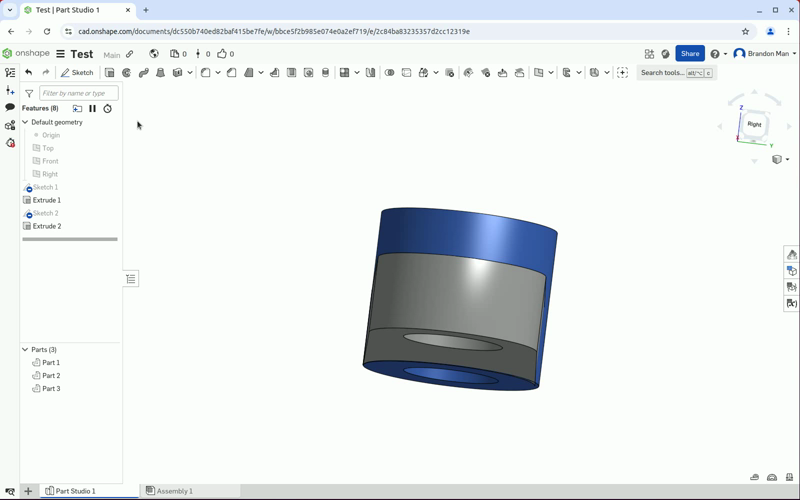
key(right, 3)
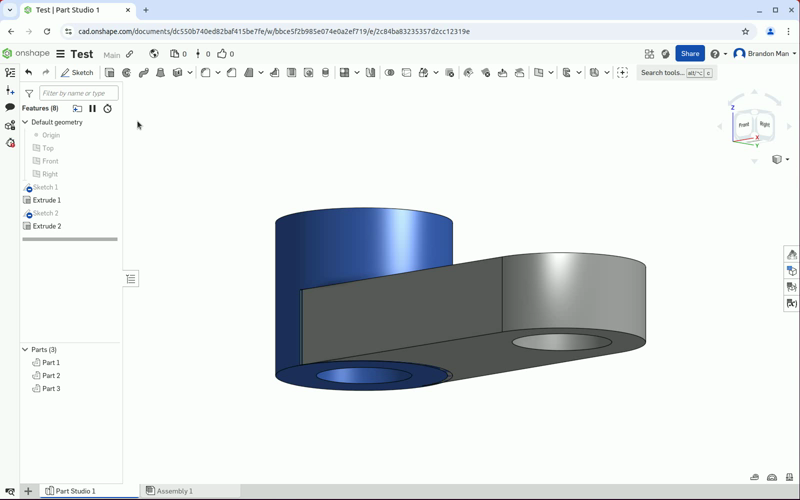
key(down, 3)
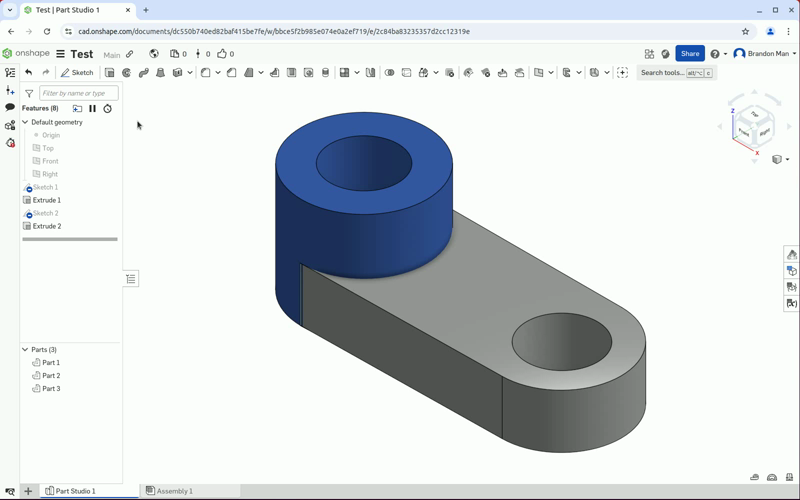
mouse_move(73, 189)
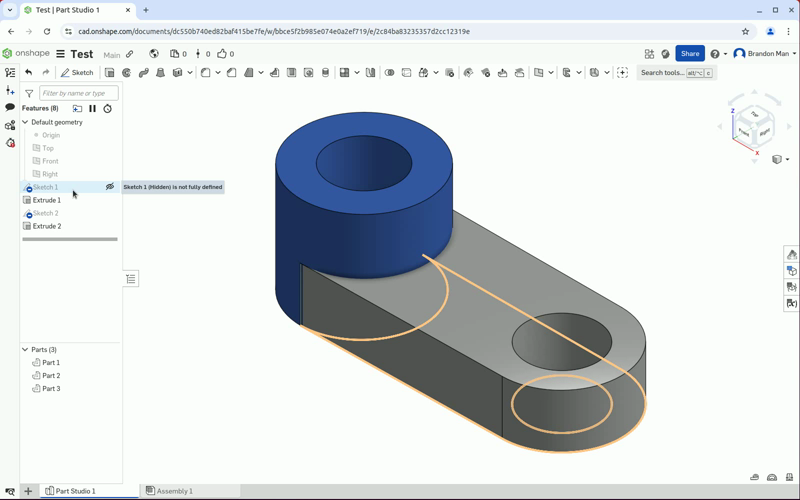
click(73, 189)